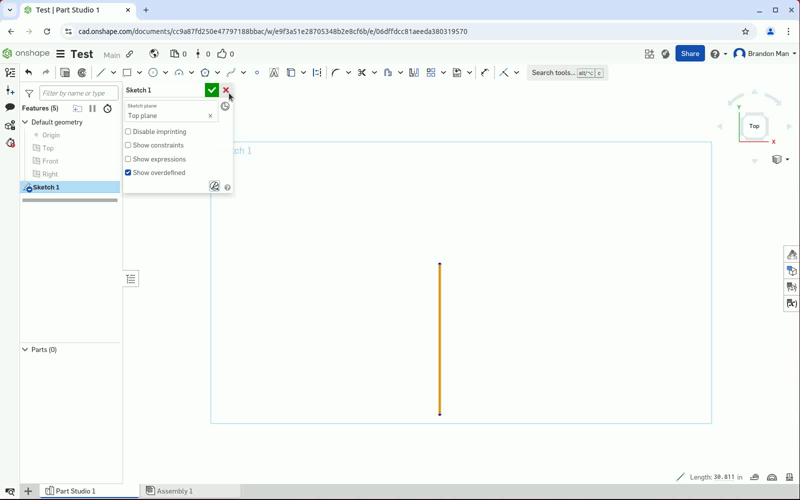
key(shift+h)
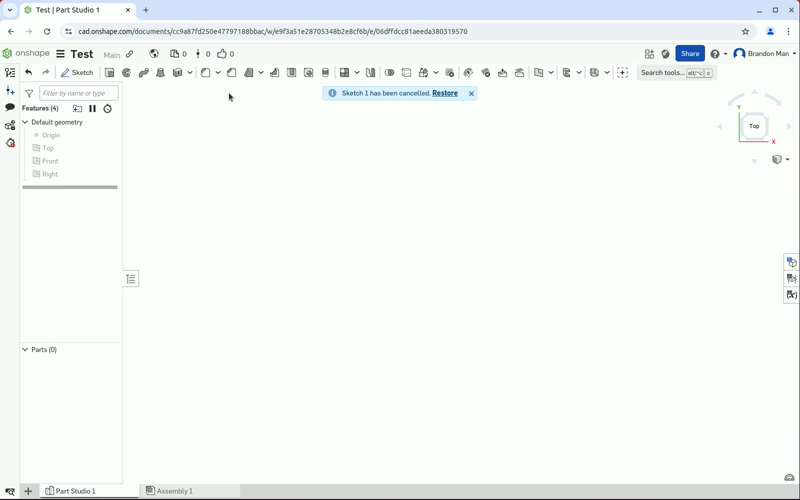
mouse_move(73, 352)
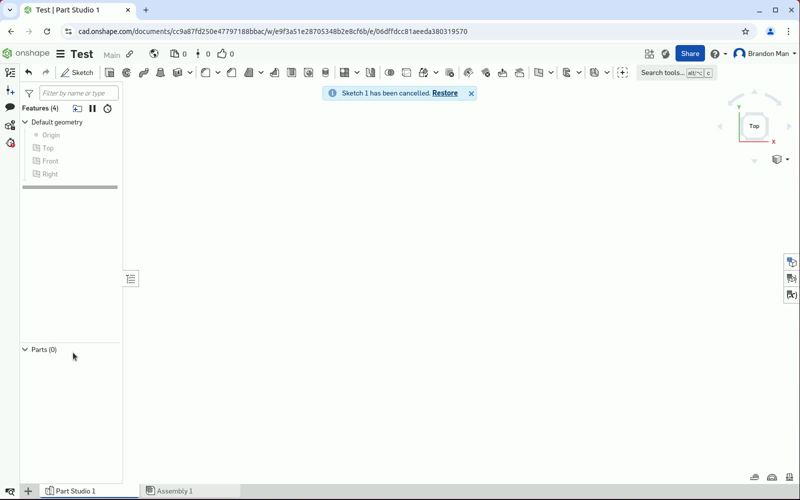
key(y)
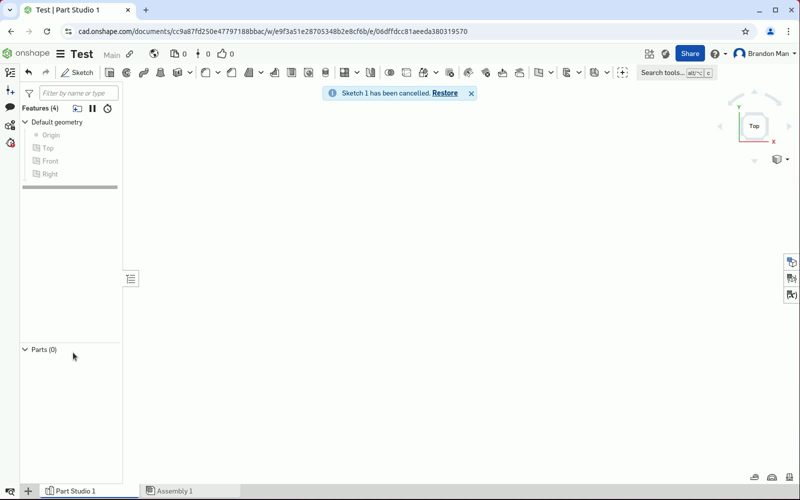
key(shift+p)
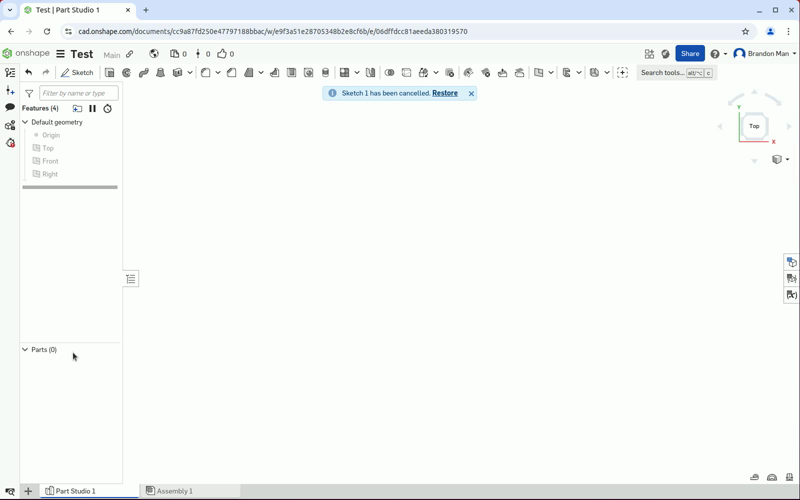
key(space)
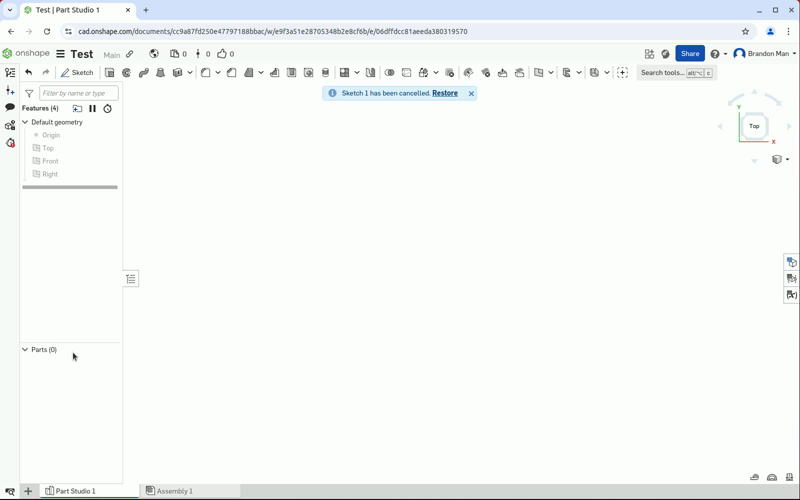
key_down(shift)
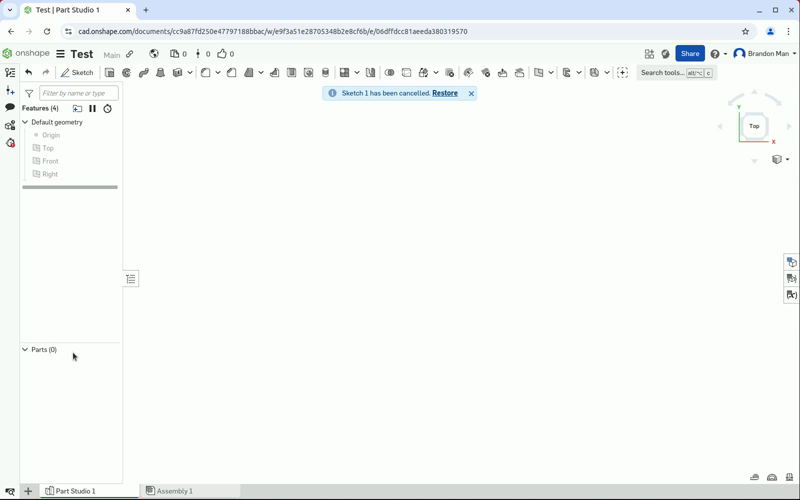
key(up)
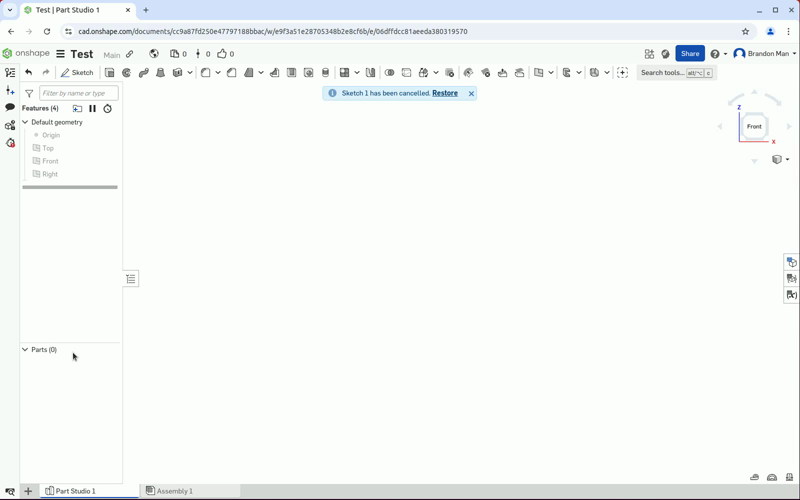
key_up(shift)
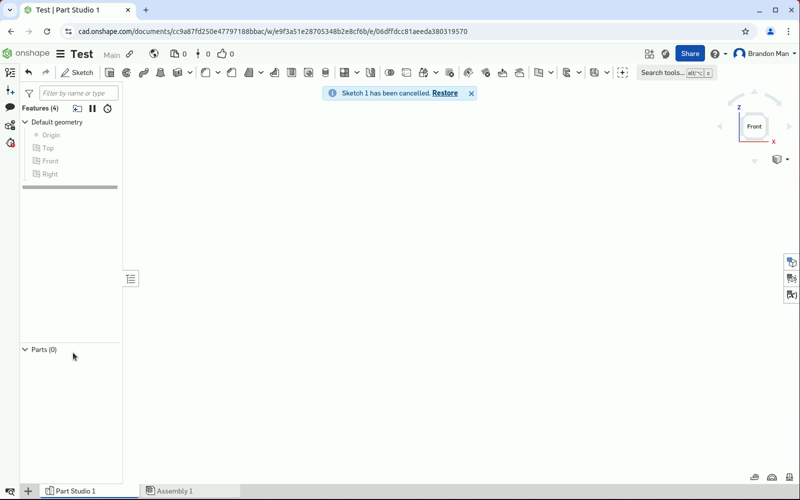
mouse_move(73, 352)
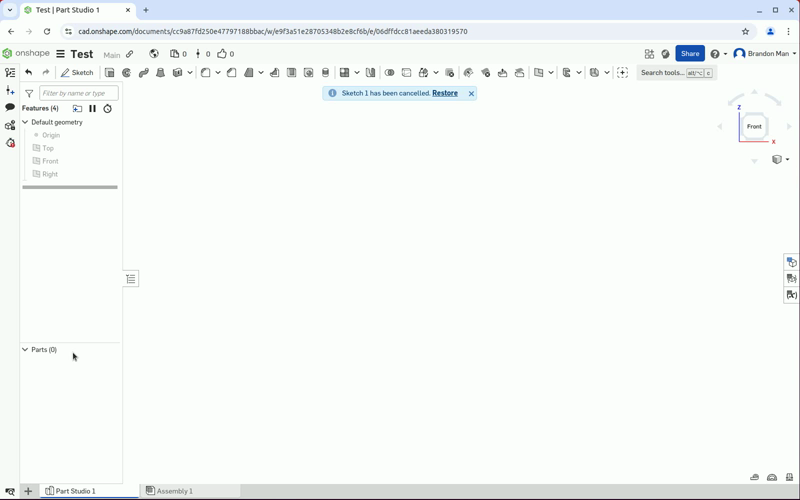
key(shift+y)
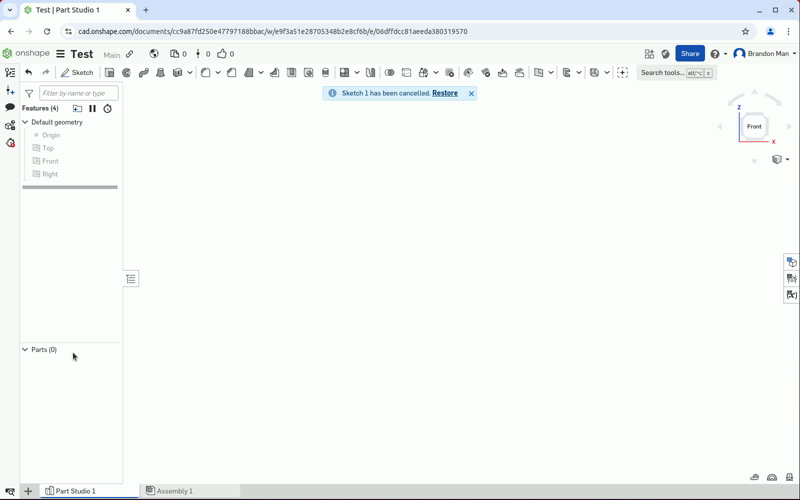
key(shift+s)
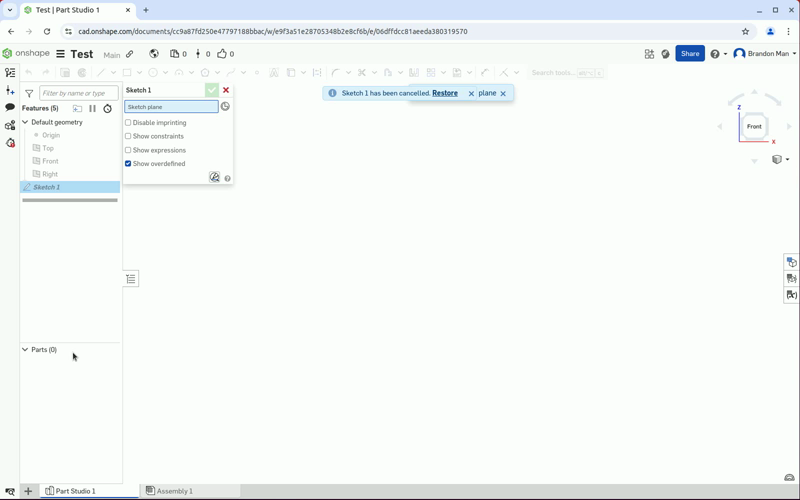
mouse_move(73, 163)
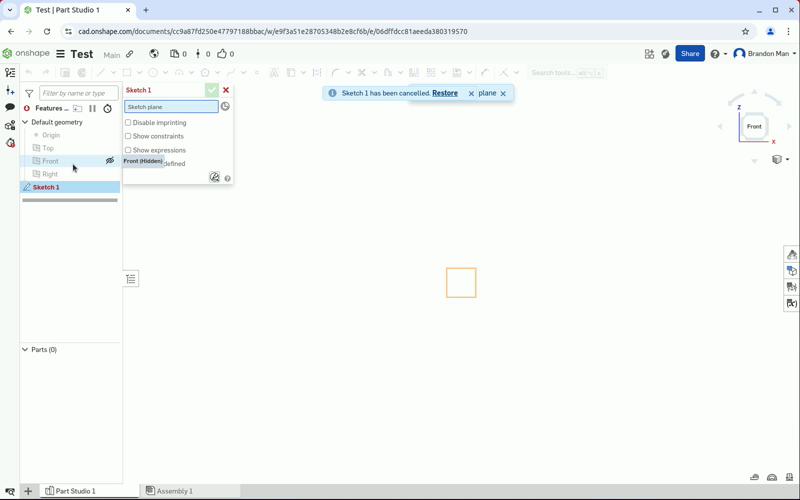
click(73, 163)
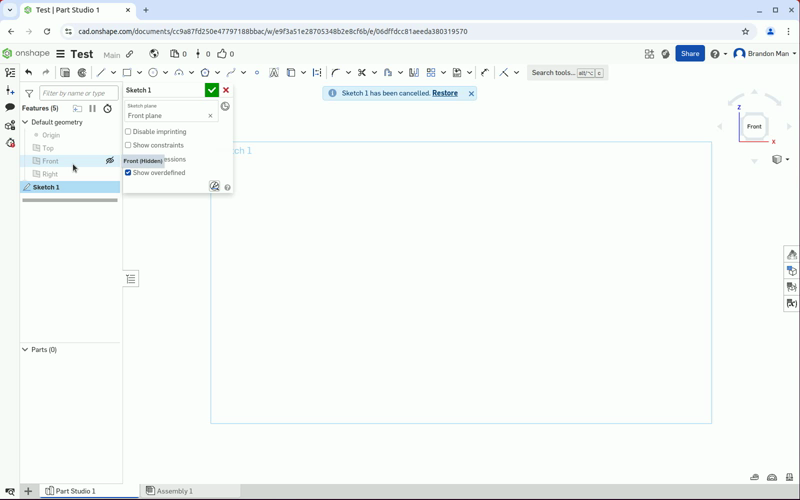
mouse_move(73, 352)
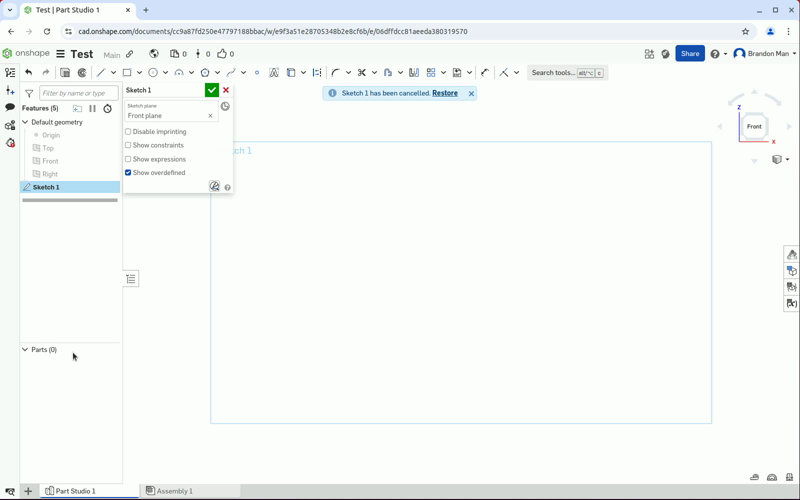
key(y)
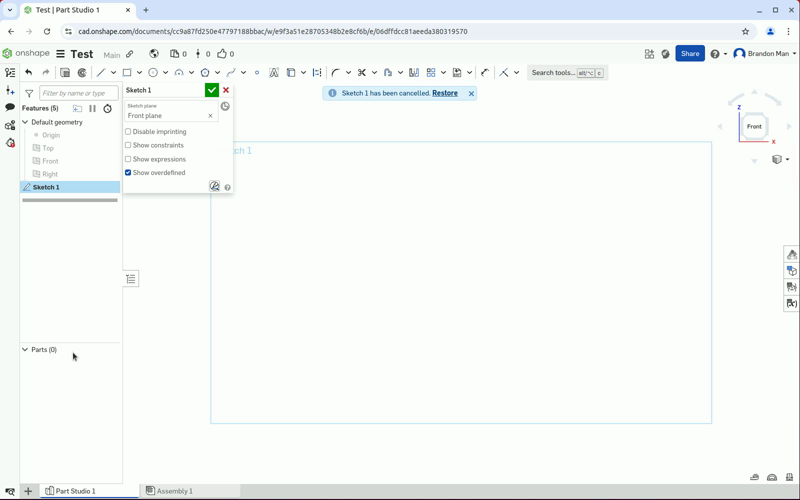
key(l)
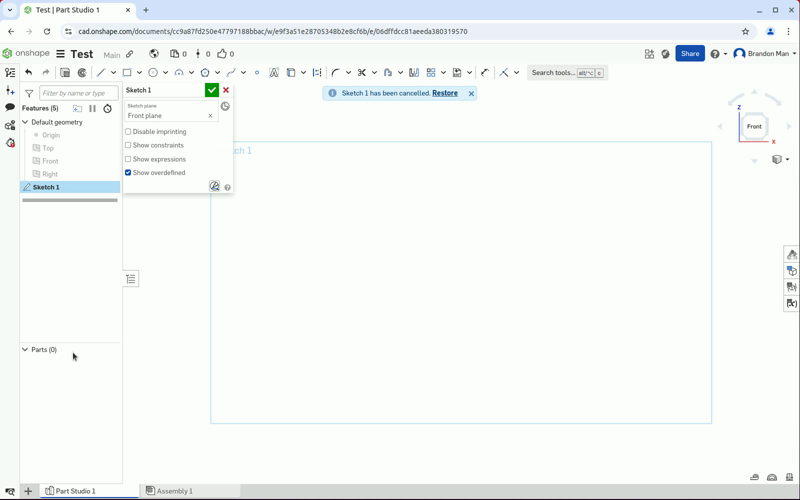
key_down(shift)
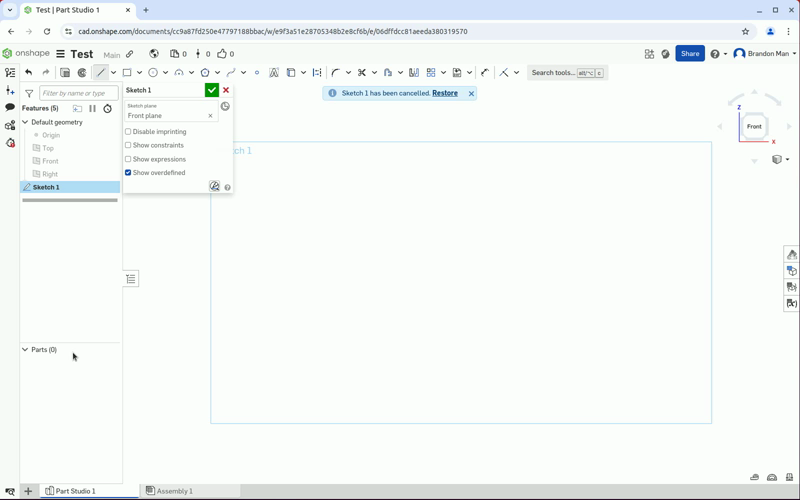
mouse_move(460, 274)
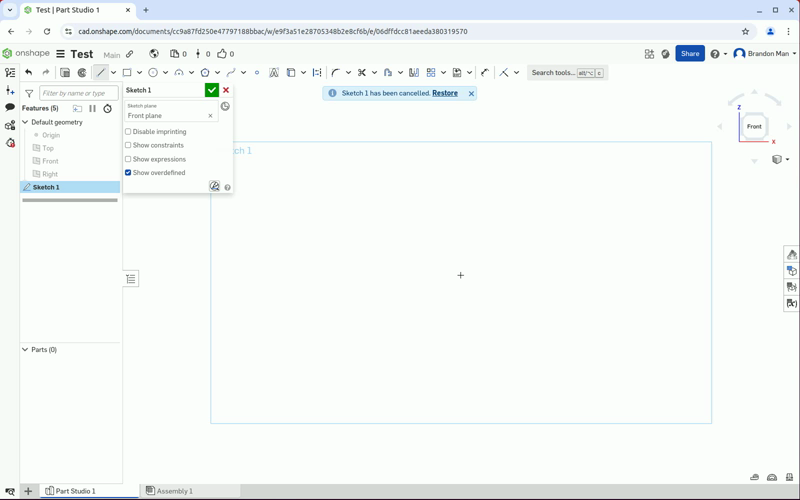
click(460, 274)
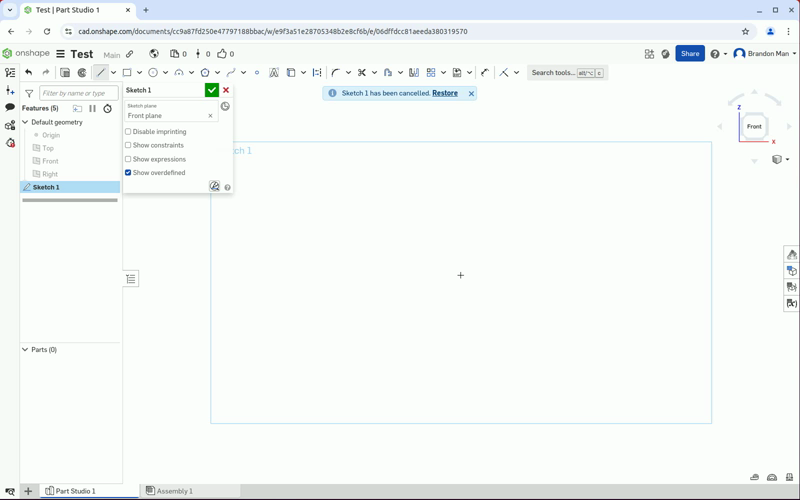
key_up(shift)
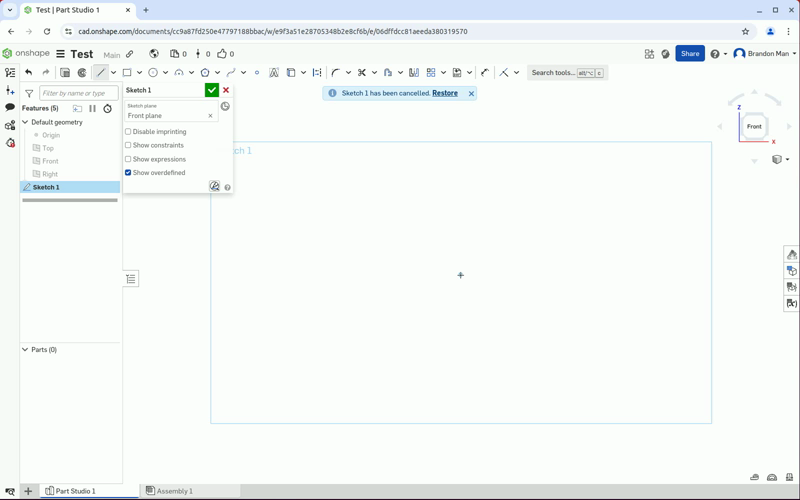
key_down(shift)
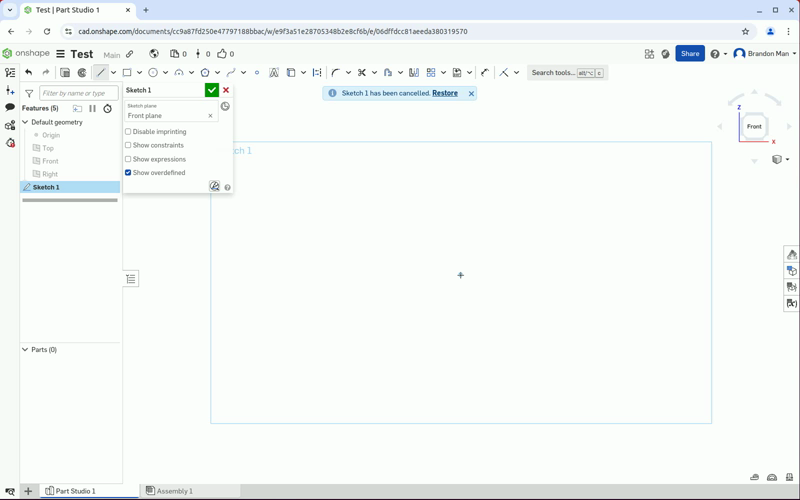
mouse_move(490, 274)
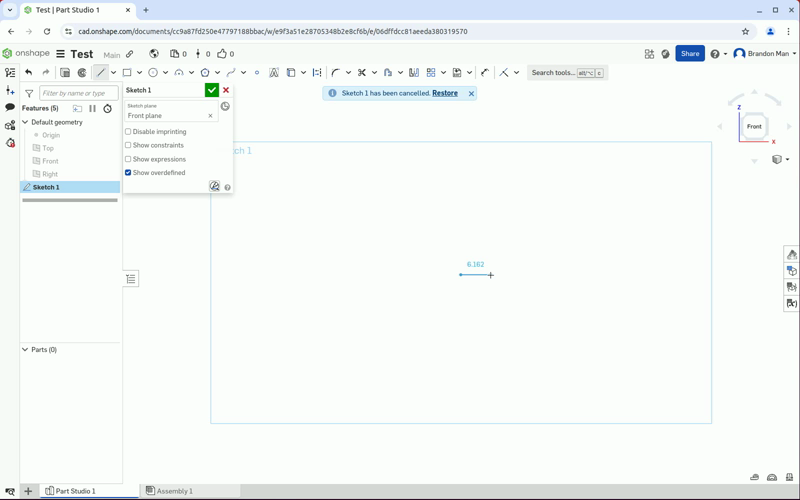
mouse_move(505, 274)
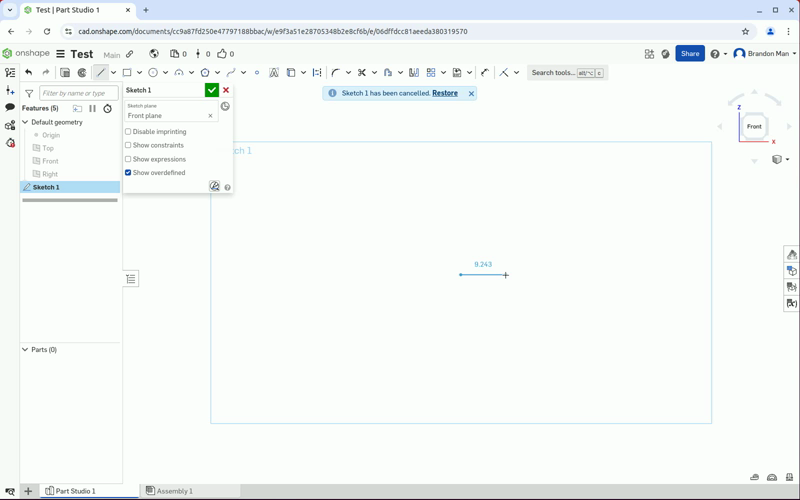
click(505, 274)
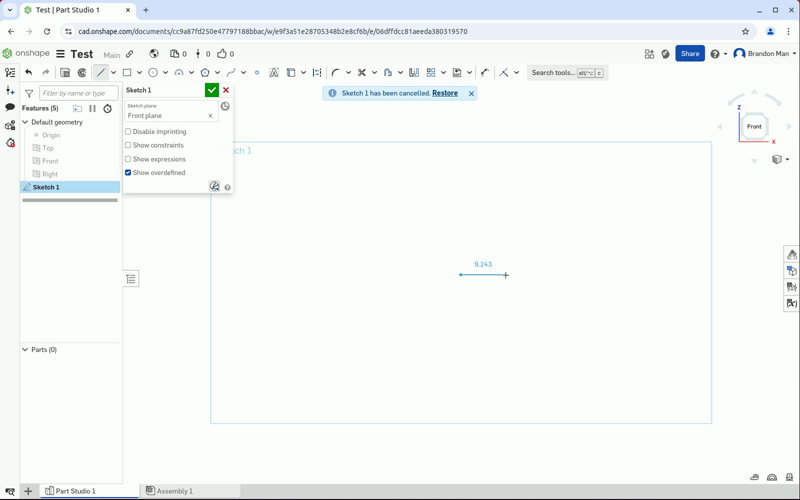
key_up(shift)
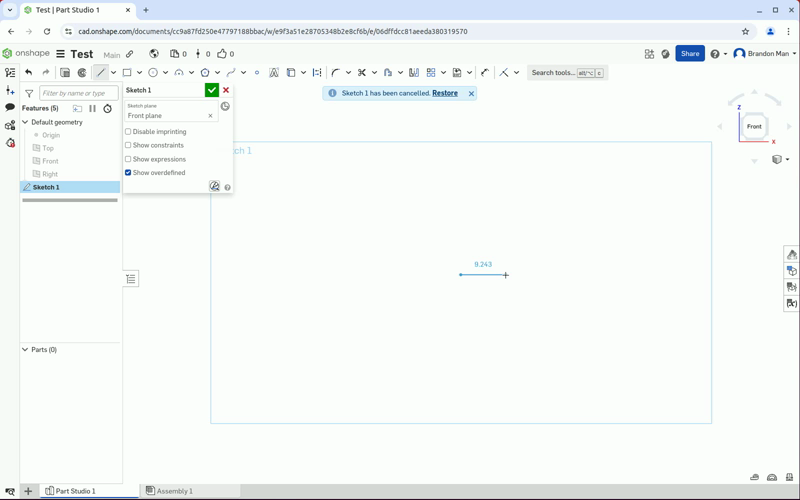
key_down(shift)
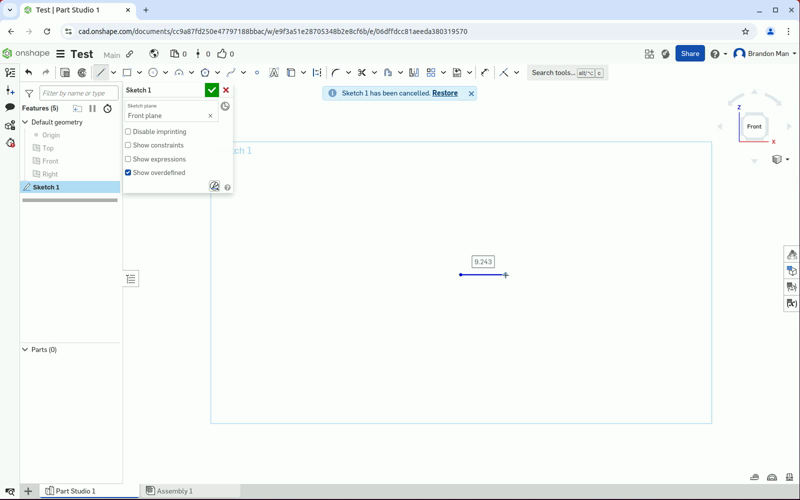
mouse_move(573, 255)
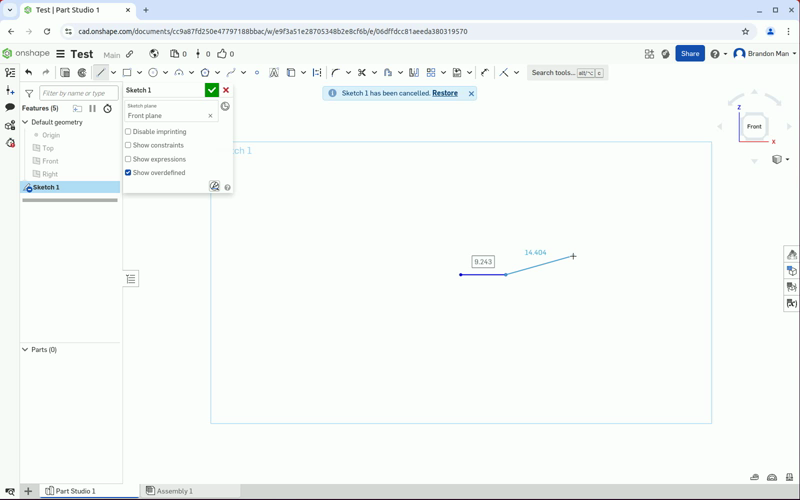
click(573, 255)
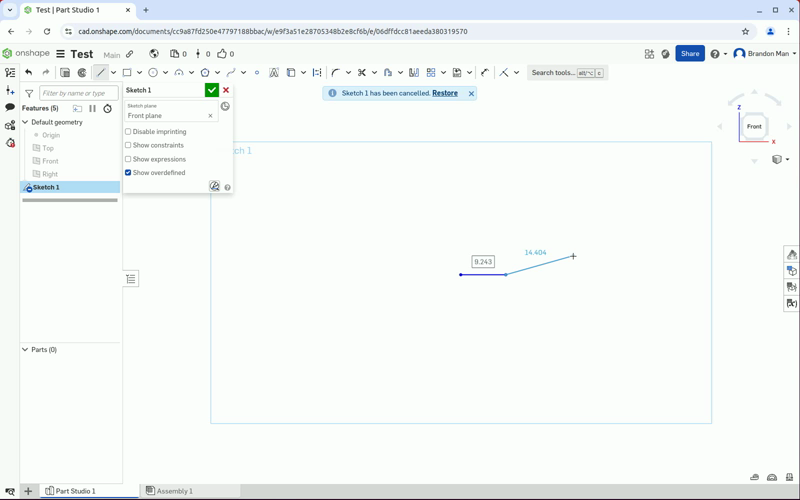
key_up(shift)
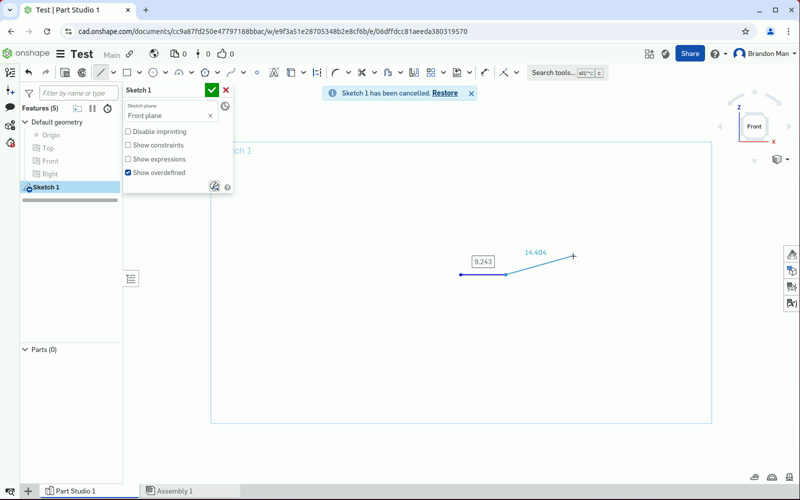
key_down(shift)
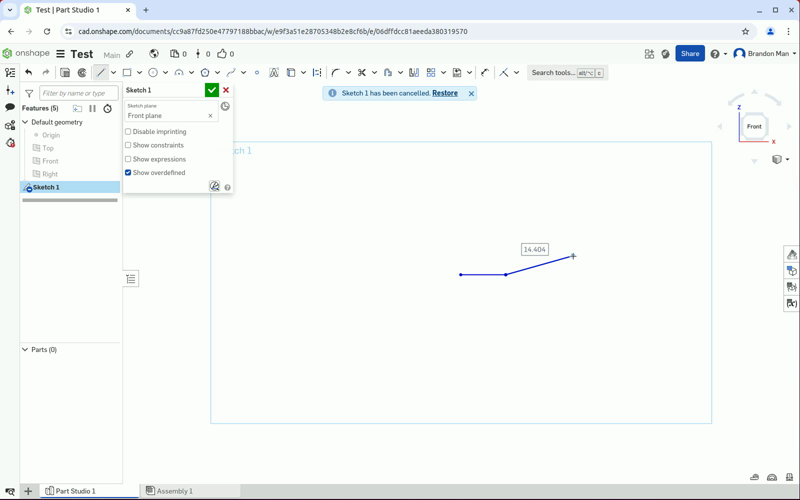
mouse_move(589, 255)
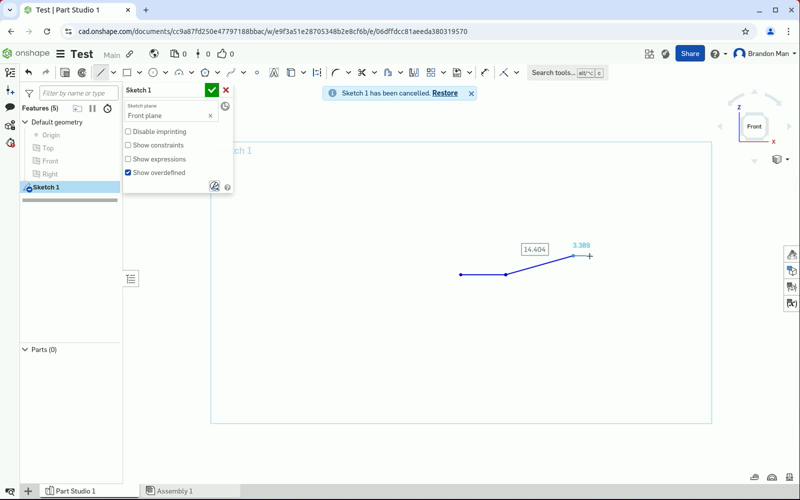
mouse_move(573, 247)
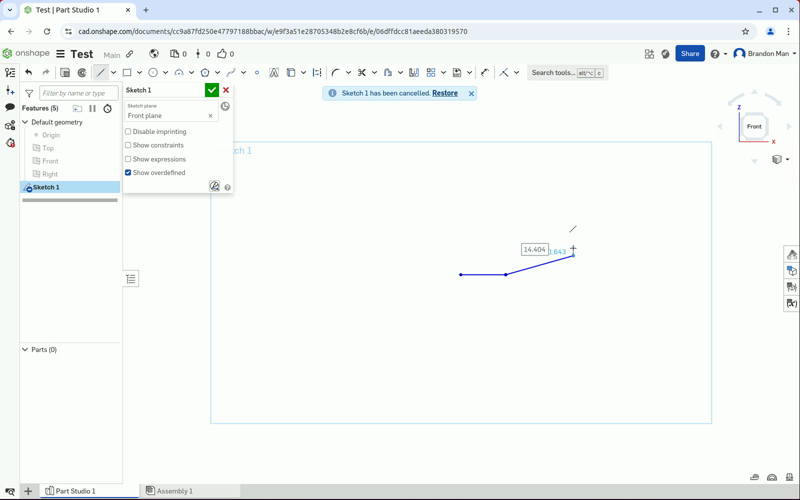
click(573, 247)
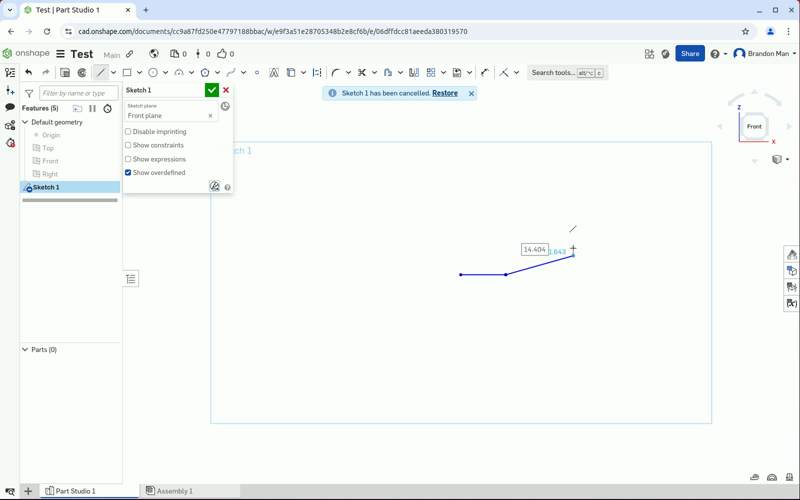
key_up(shift)
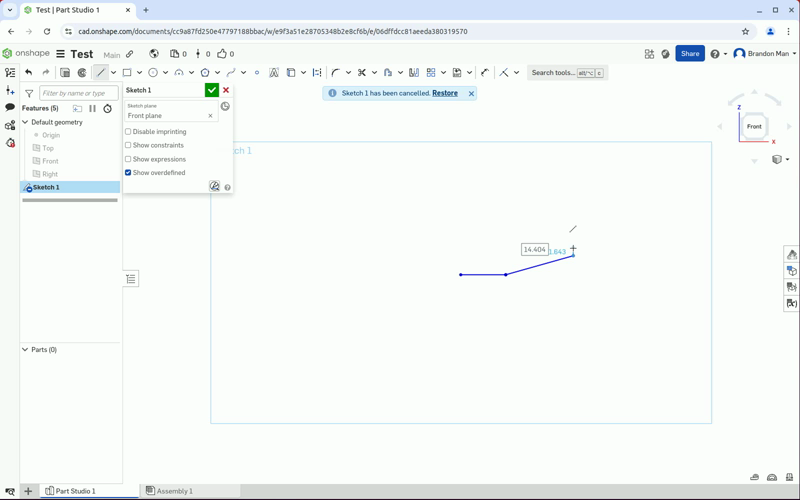
key(esc)
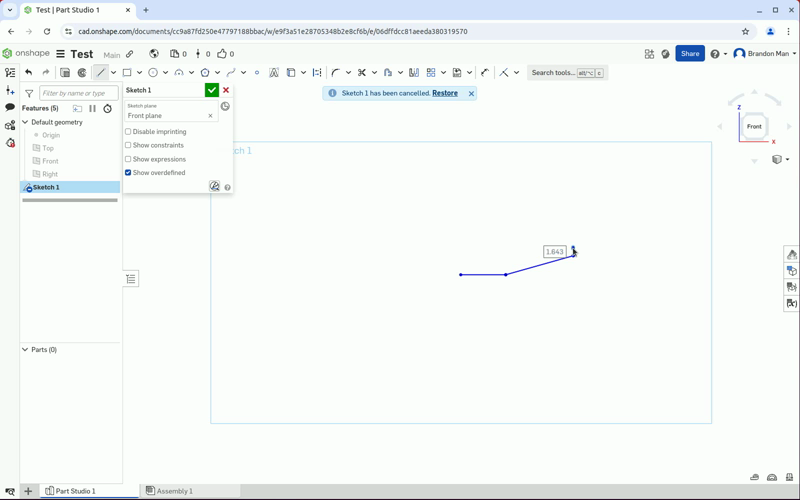
key(a)
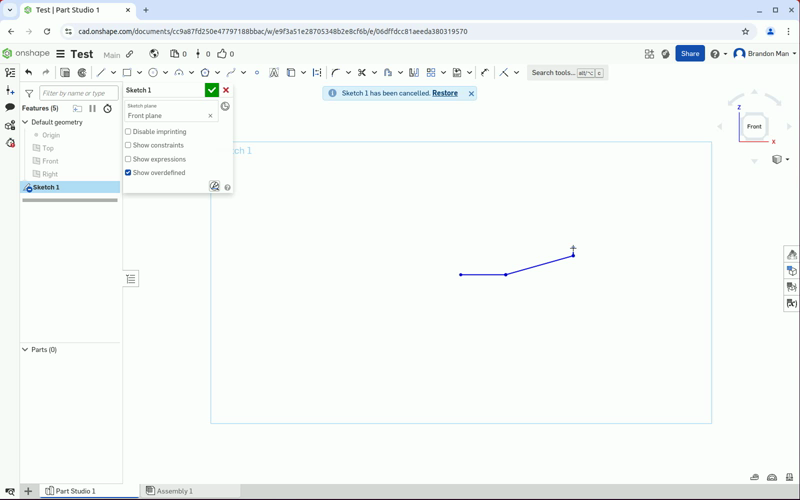
mouse_move(573, 247)
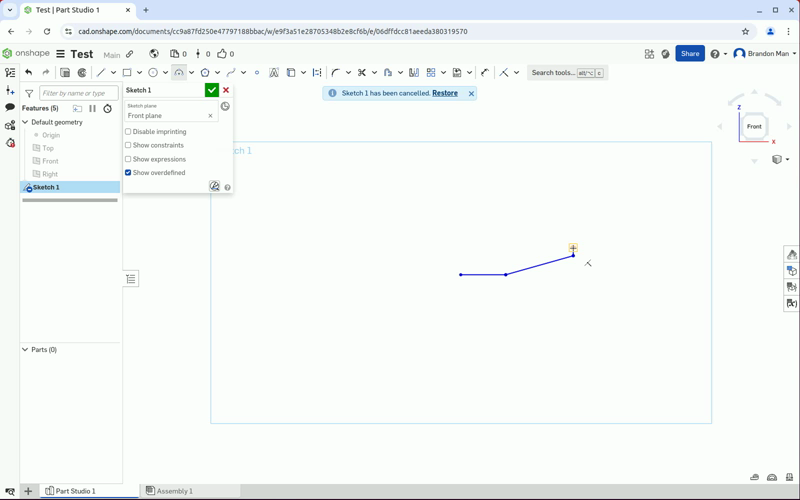
click(573, 247)
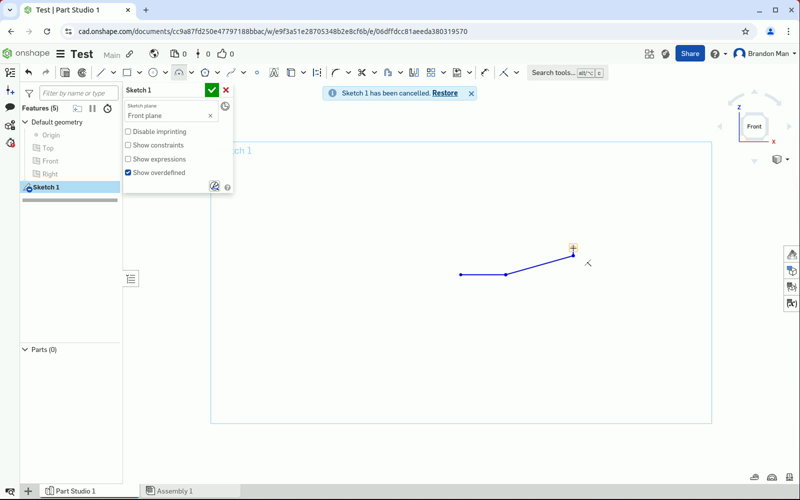
key_down(shift)
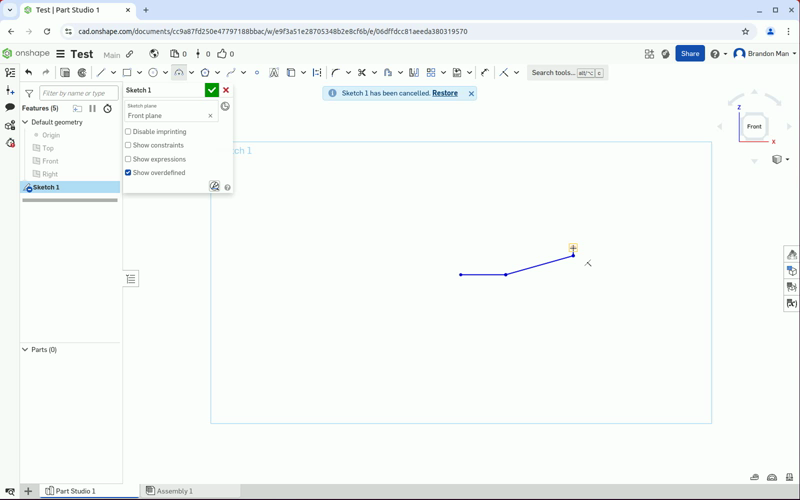
mouse_move(516, 261)
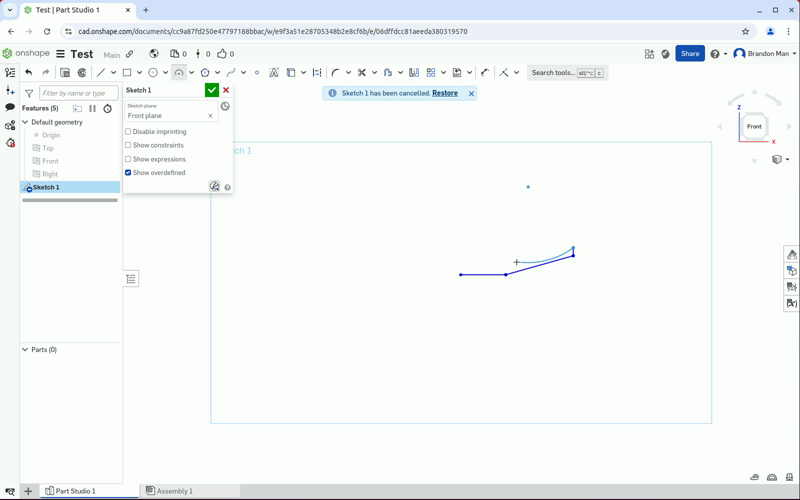
click(516, 261)
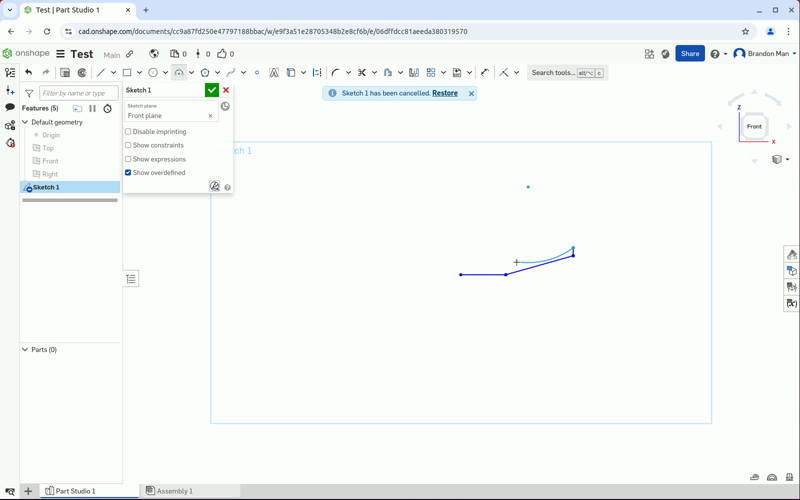
mouse_move(543, 251)
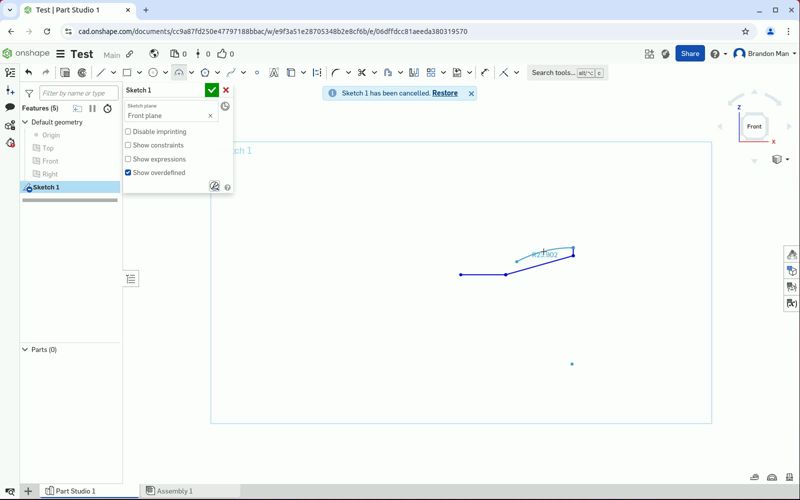
click(543, 251)
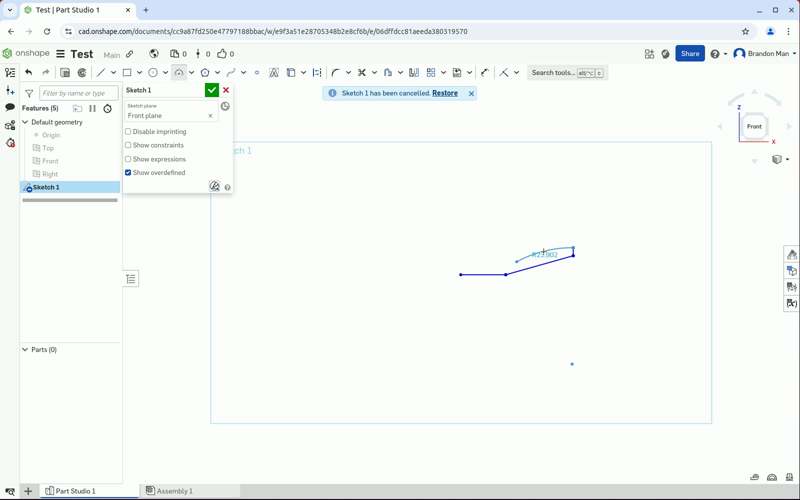
key_up(shift)
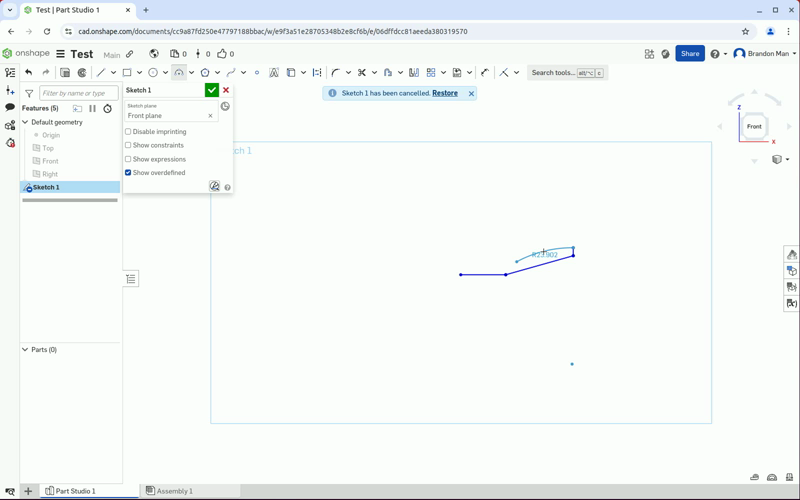
mouse_move(516, 261)
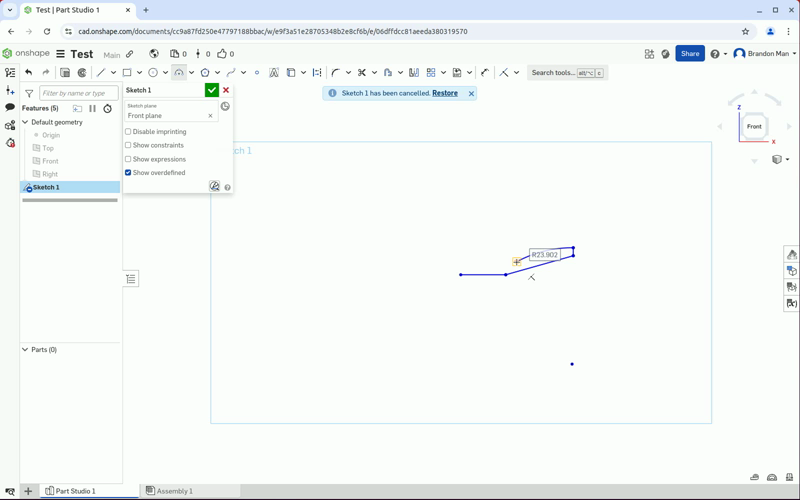
click(516, 261)
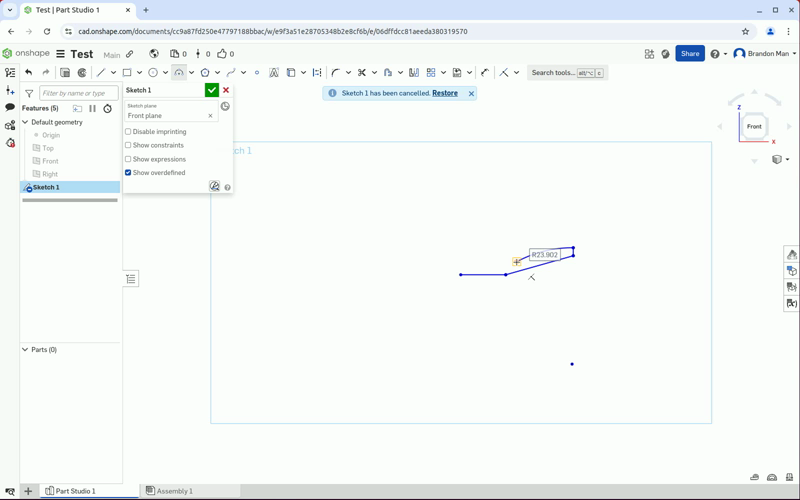
mouse_move(460, 274)
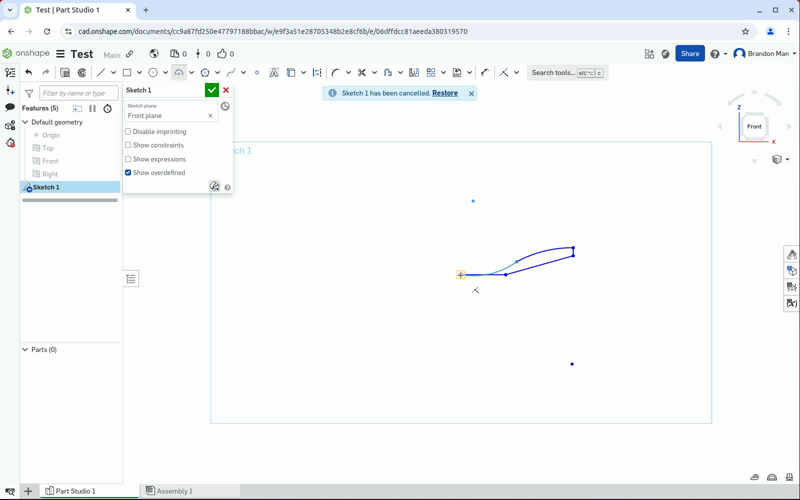
click(460, 274)
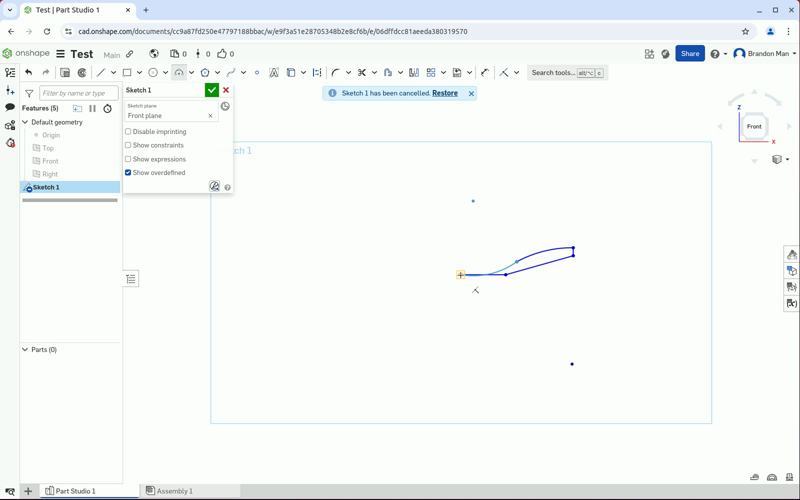
key_down(shift)
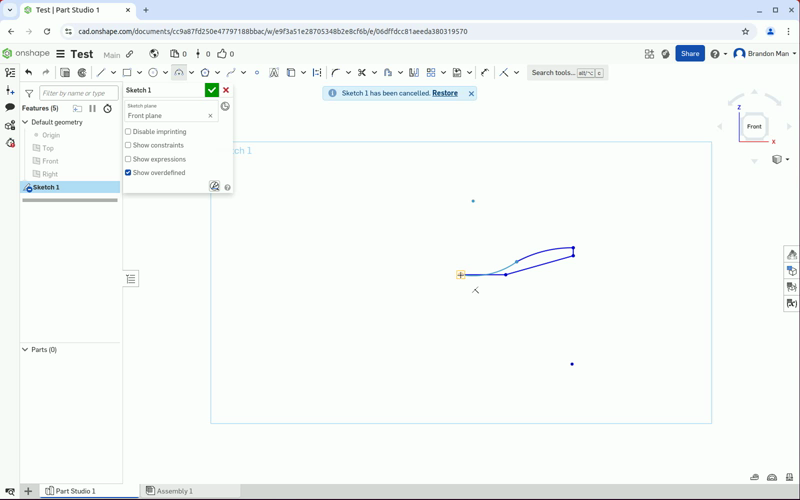
mouse_move(489, 271)
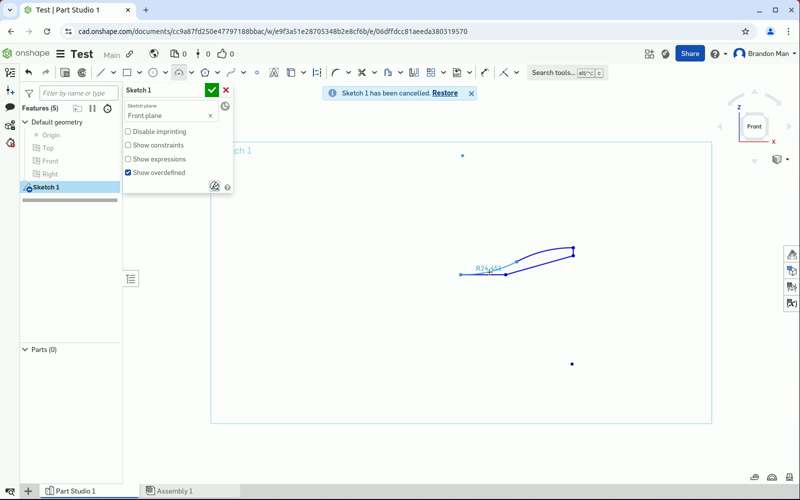
click(489, 271)
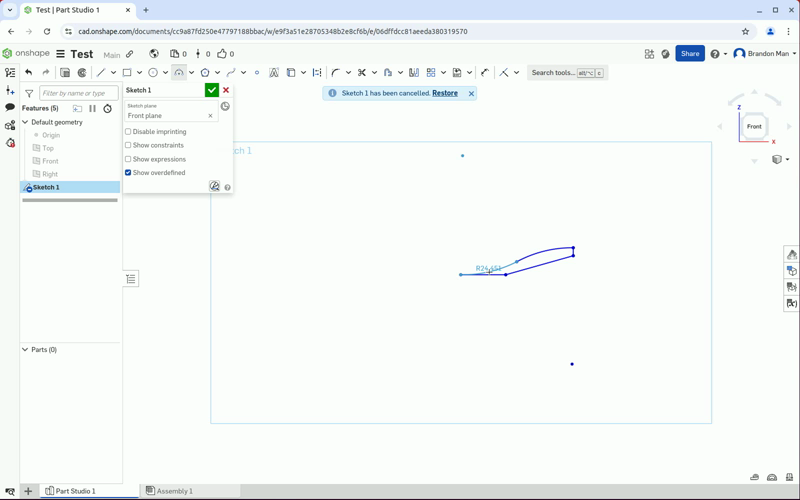
key_up(shift)
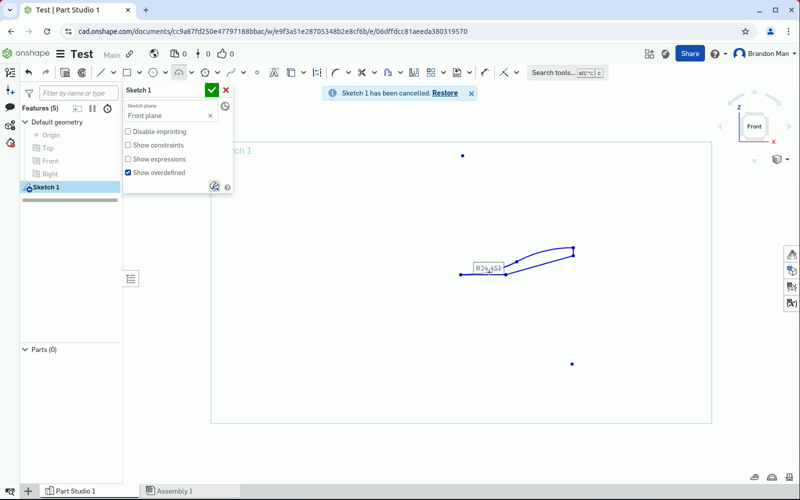
key(esc)
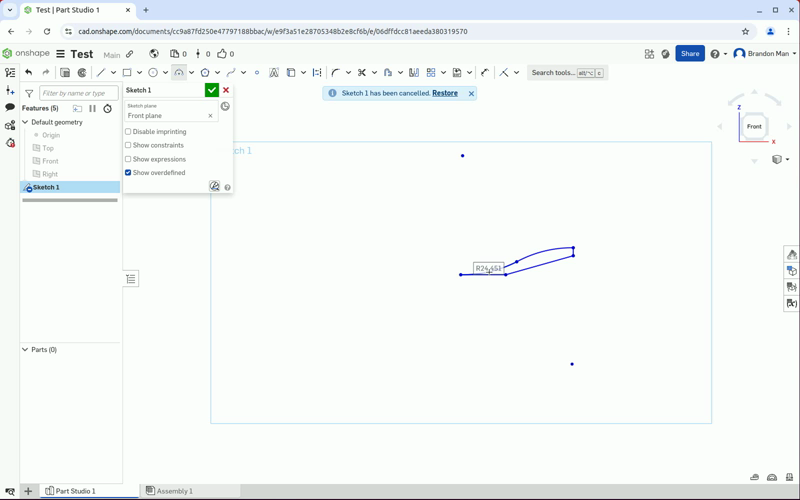
mouse_move(515, 263)
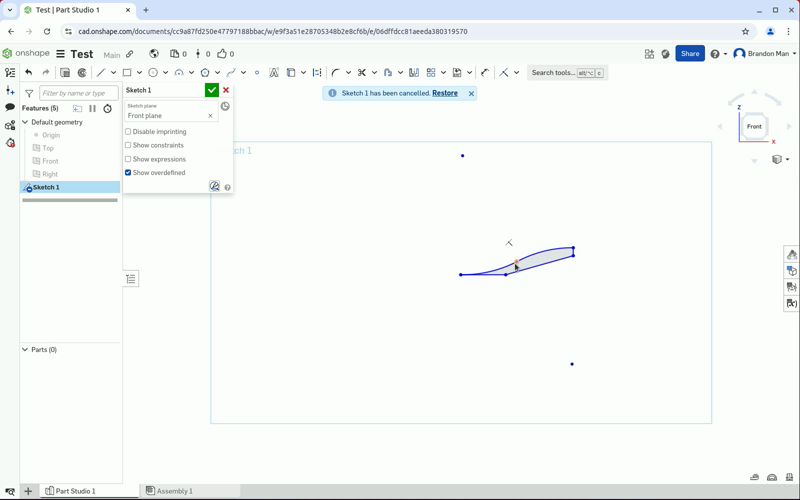
scroll(6)
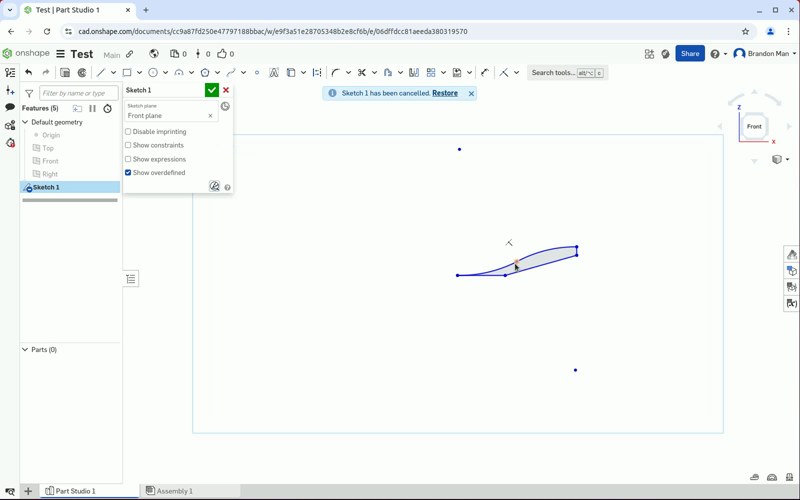
scroll(6)
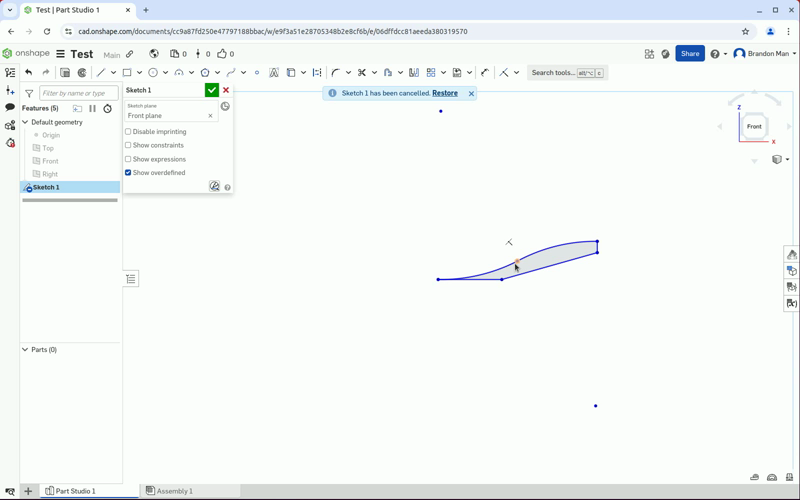
scroll(6)
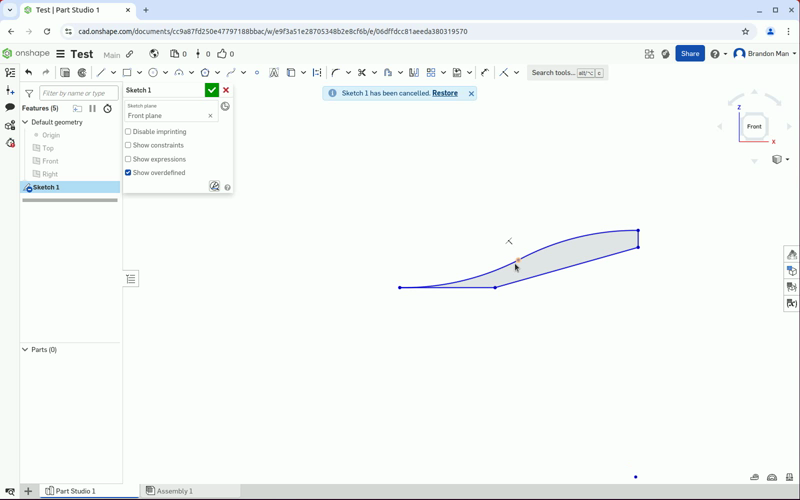
scroll(6)
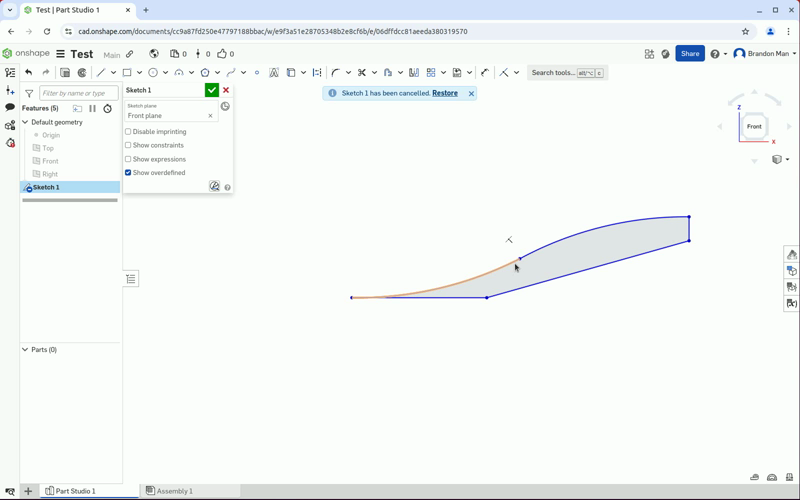
scroll(6)
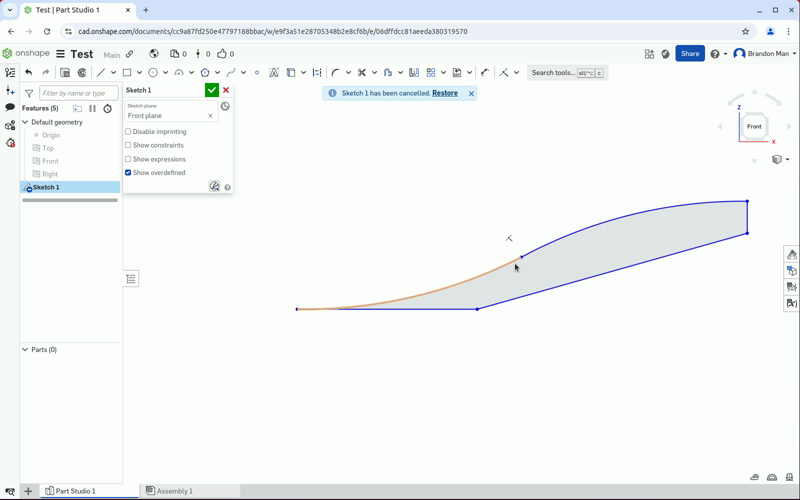
scroll(6)
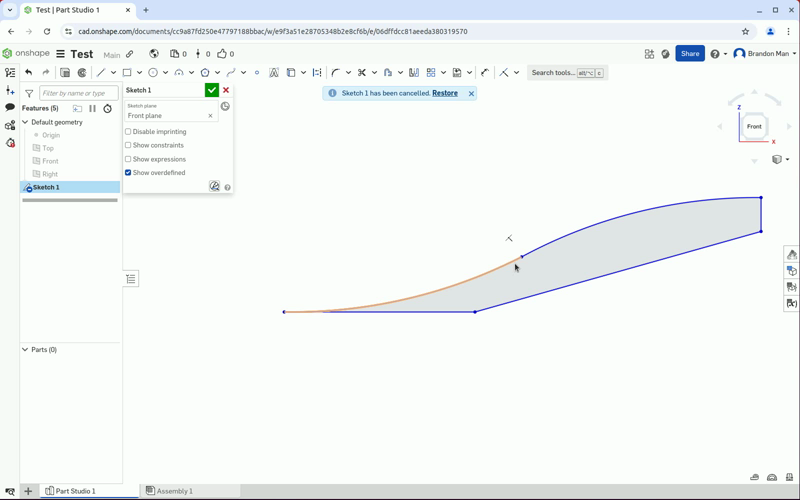
scroll(6)
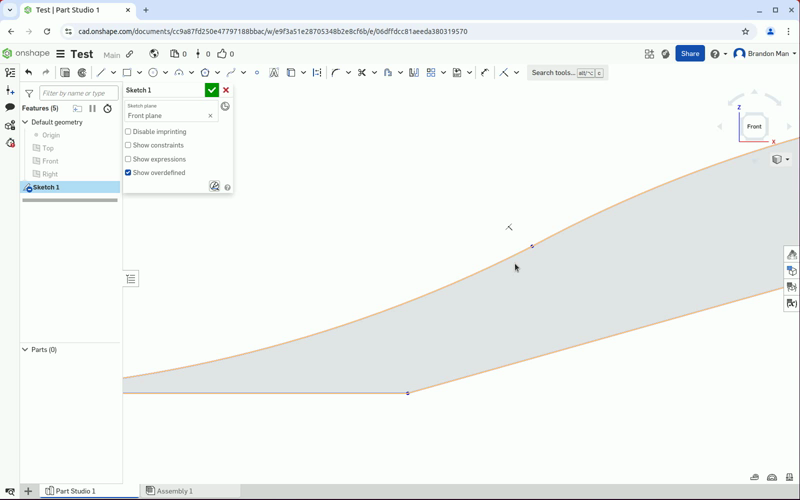
click(515, 263)
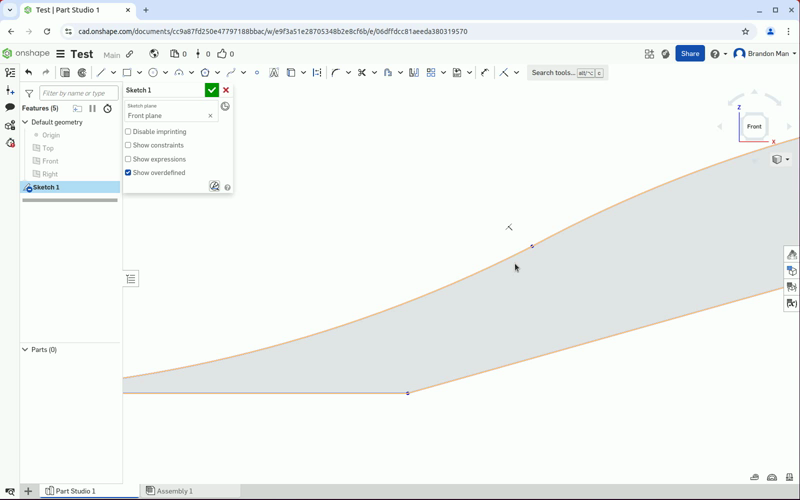
scroll(-6)
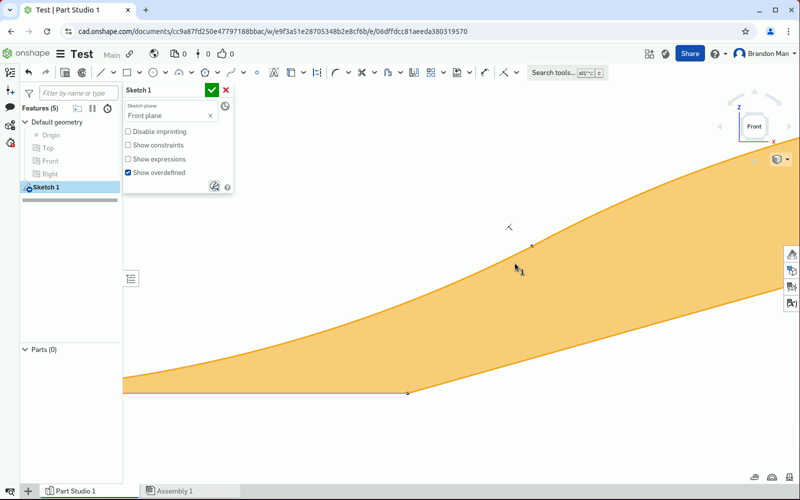
scroll(-6)
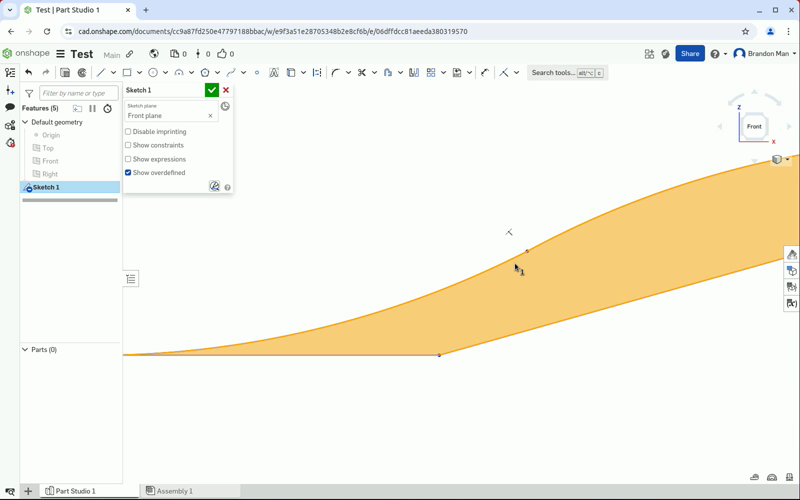
scroll(-6)
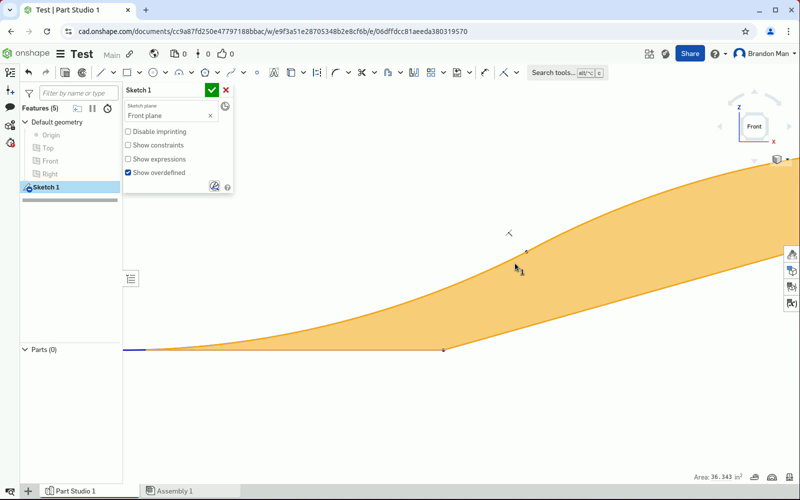
scroll(-6)
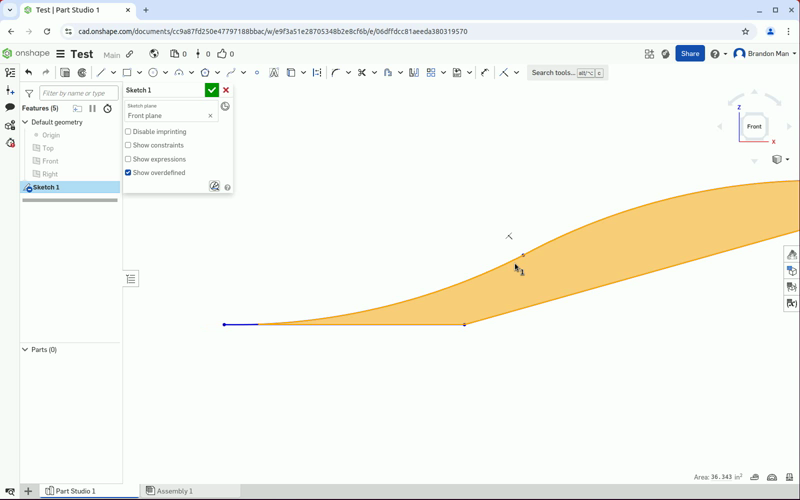
scroll(-6)
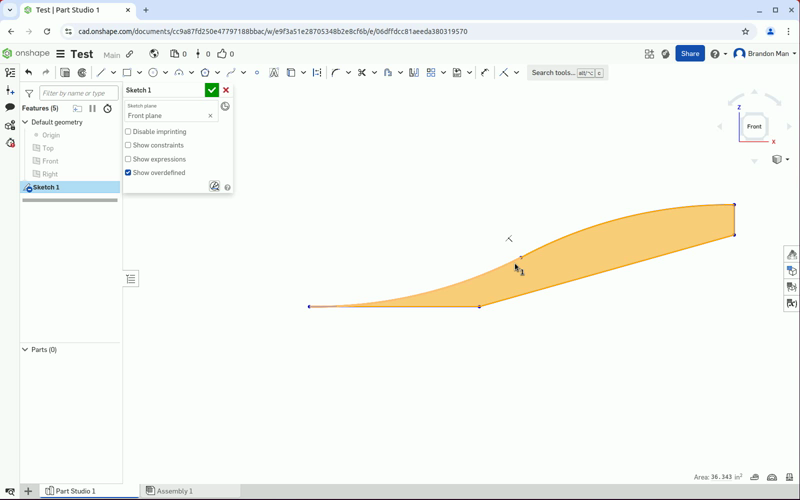
scroll(-6)
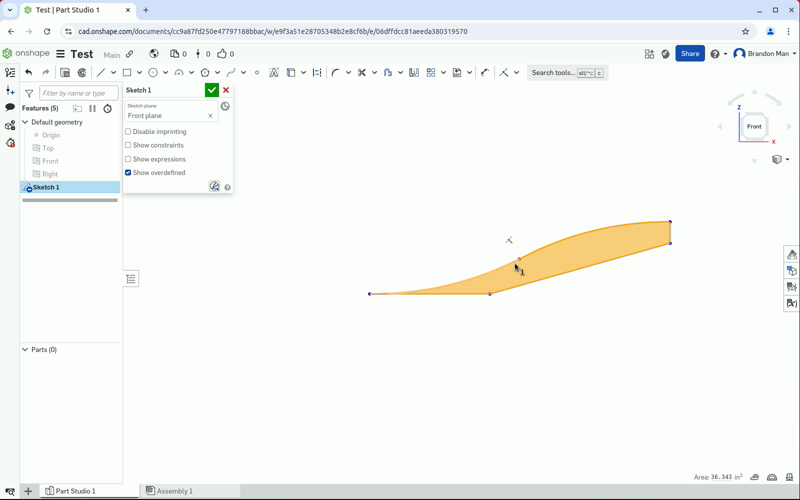
scroll(-6)
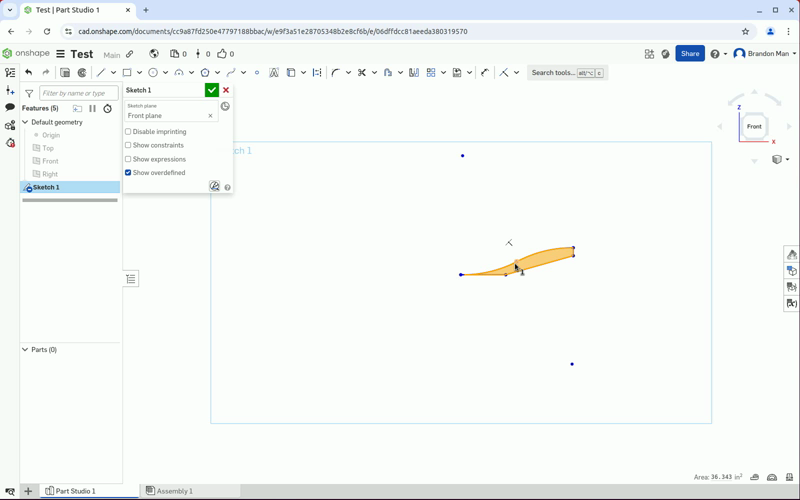
mouse_move(73, 352)
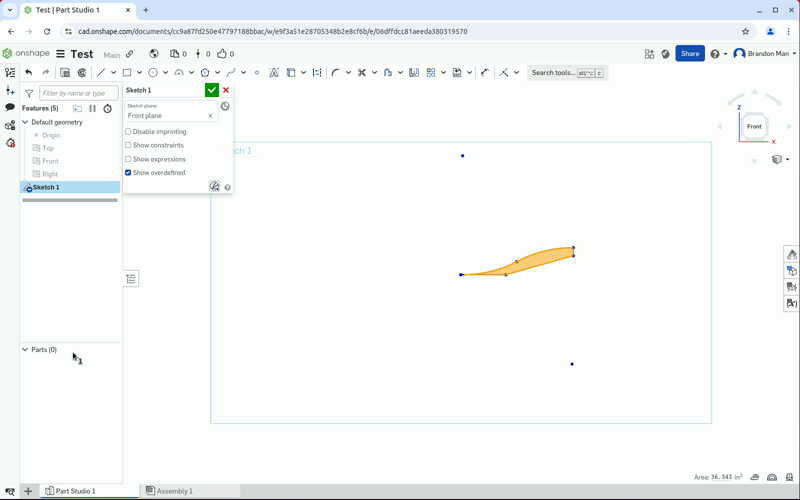
key(shift+y)
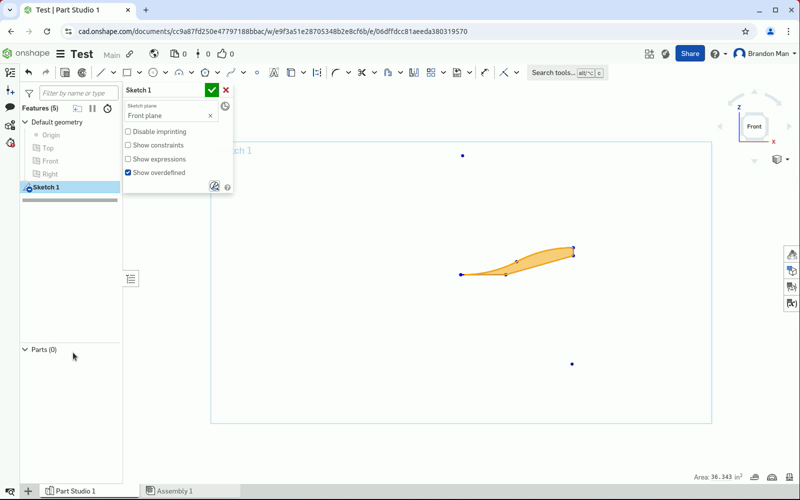
key(shift+e)
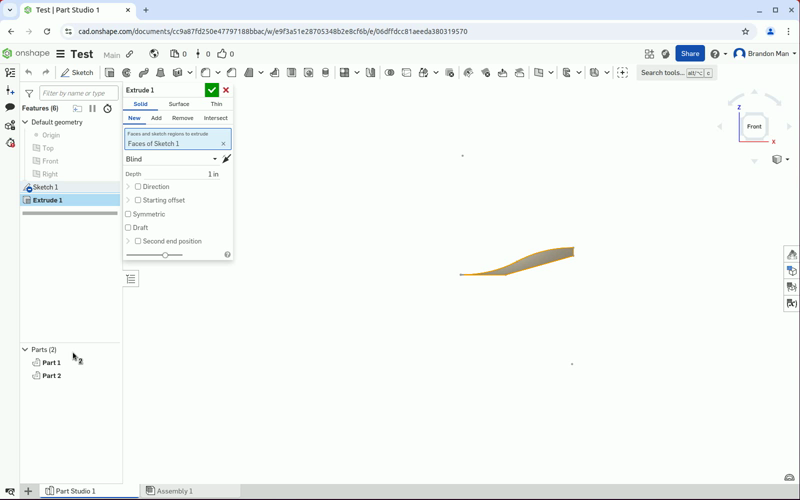
mouse_move(143, 106)
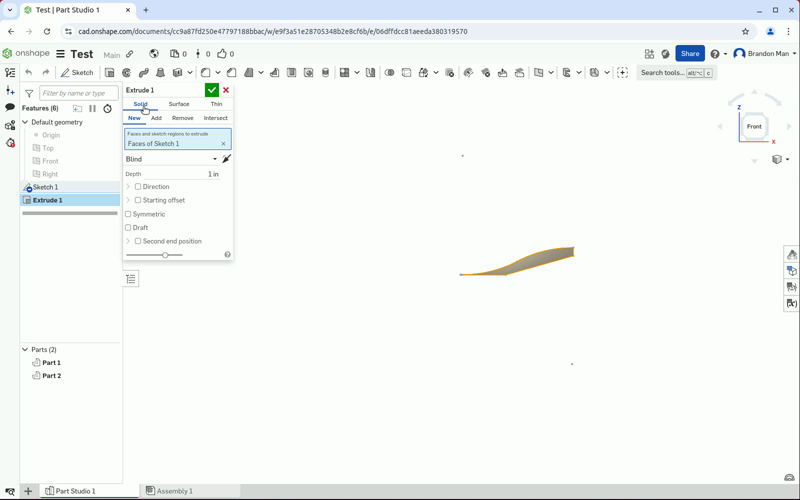
click(143, 106)
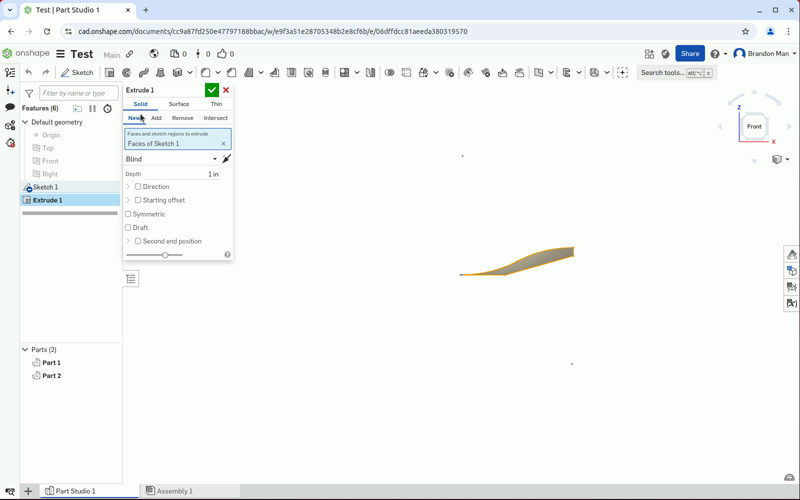
mouse_move(137, 120)
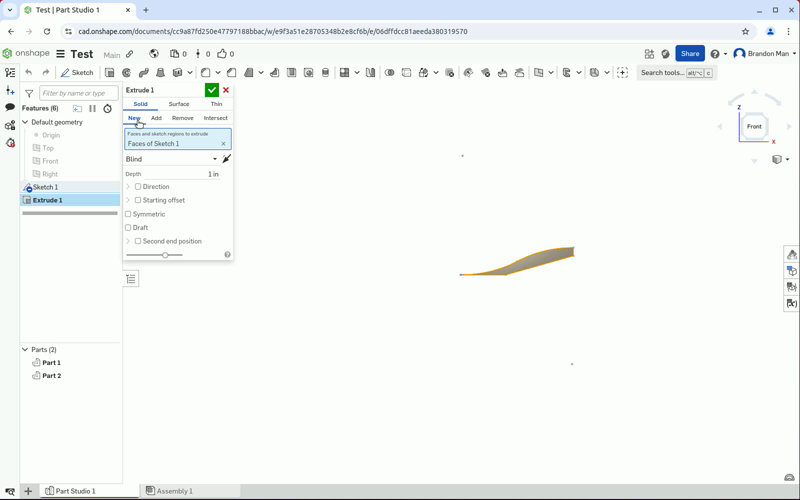
click(137, 120)
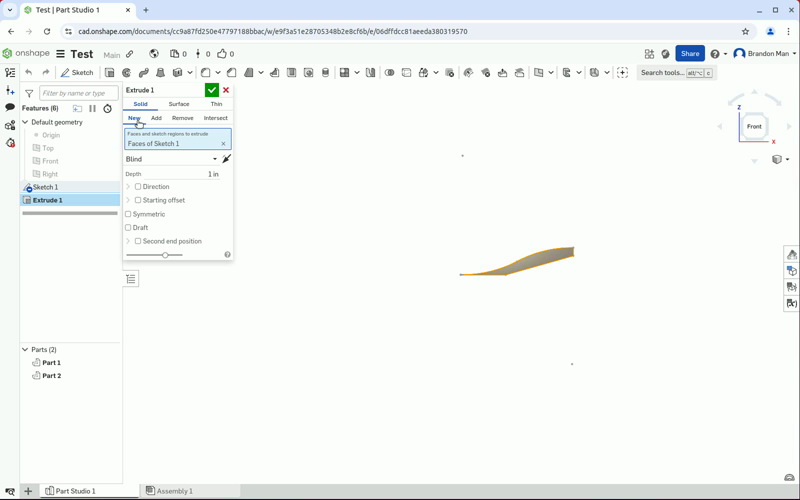
key(tab, 4)
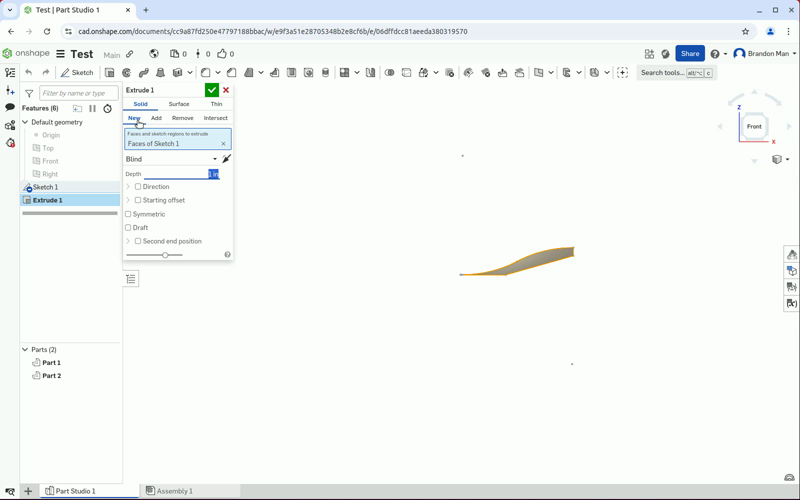
text(-0.722)
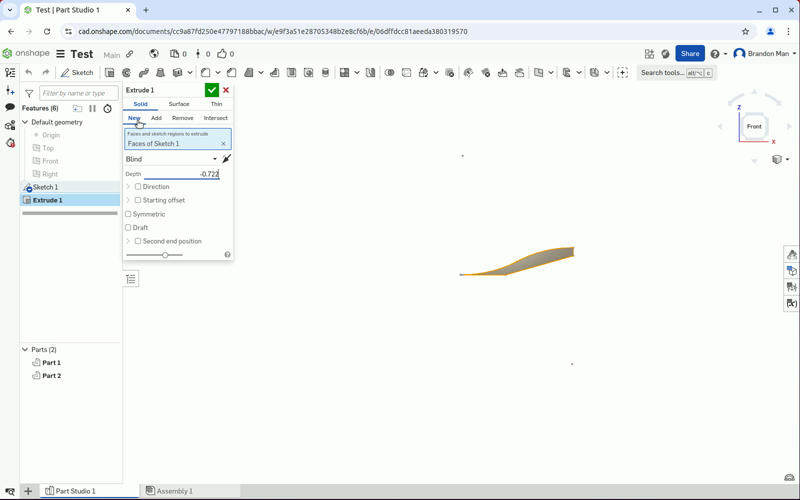
key(enter)
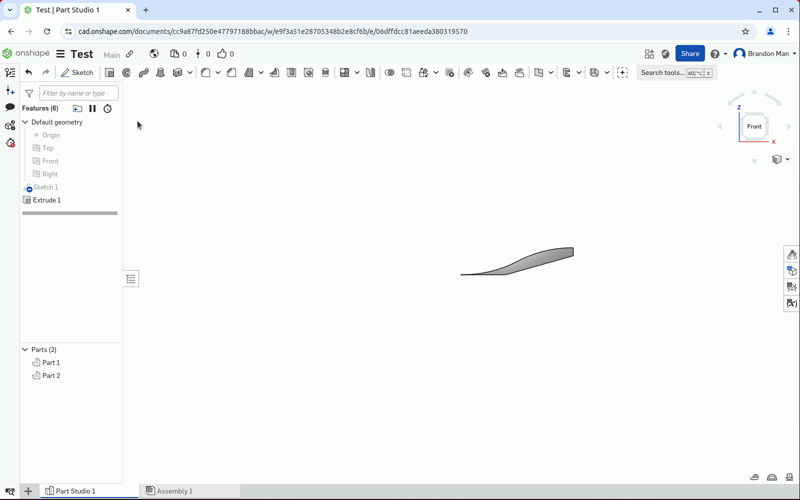
key(shift+h)
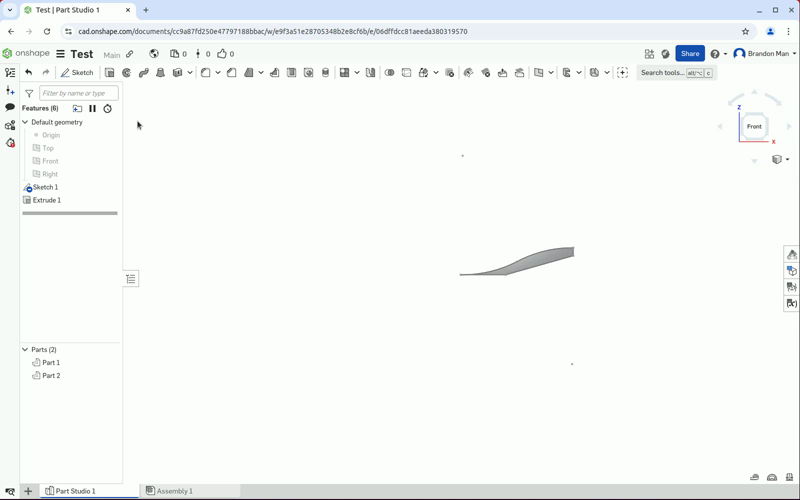
key(shift+h)
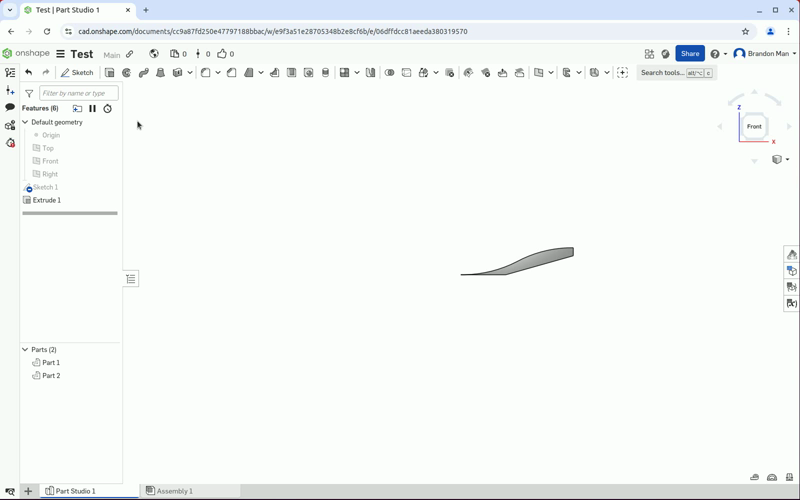
mouse_move(73, 189)
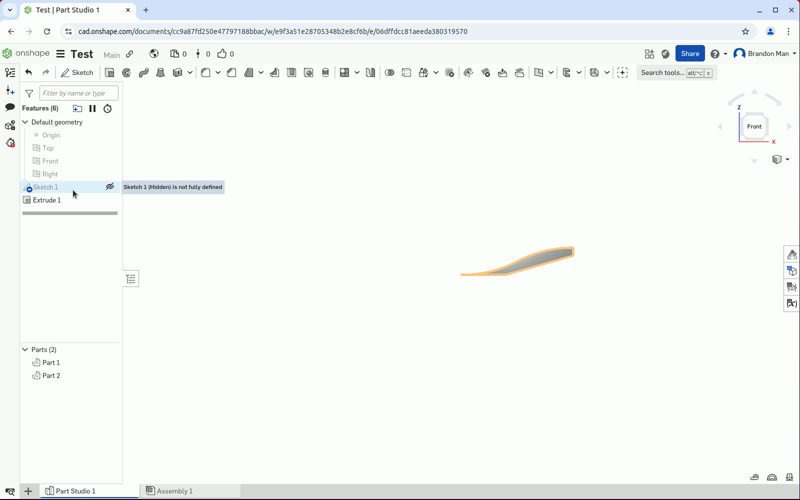
click(73, 189)
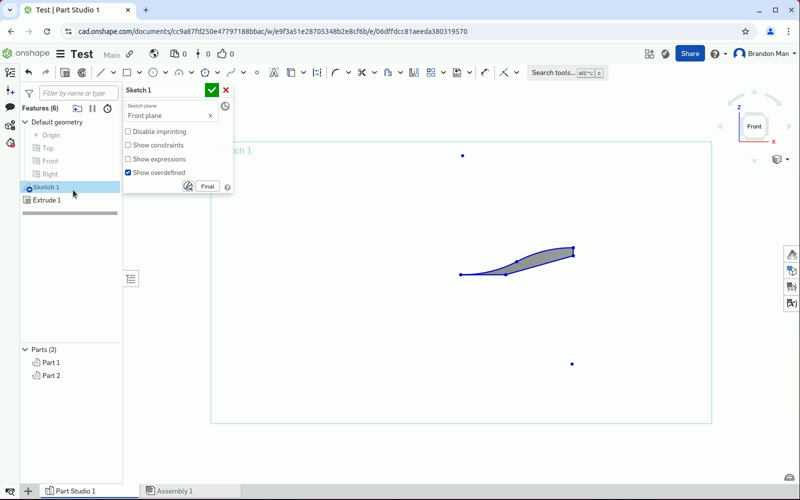
mouse_move(229, 92)
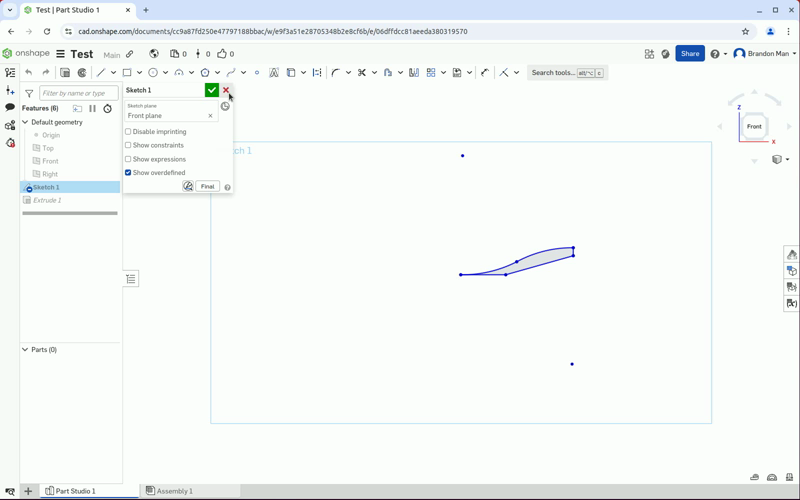
click(229, 92)
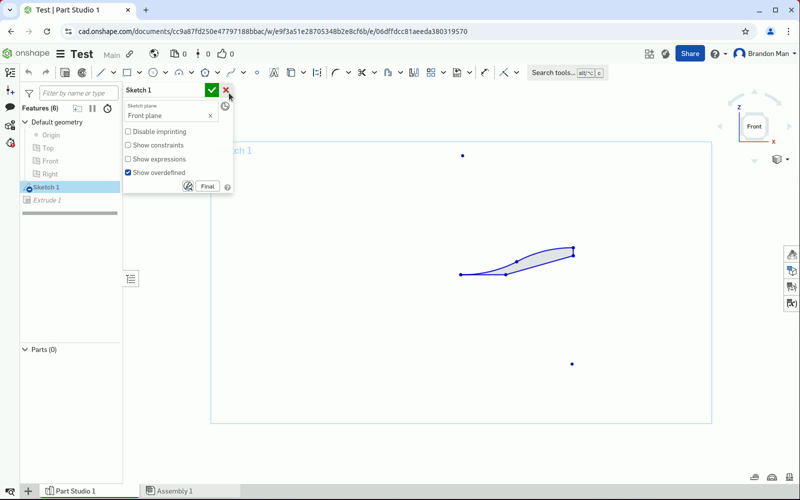
key(shift+s)
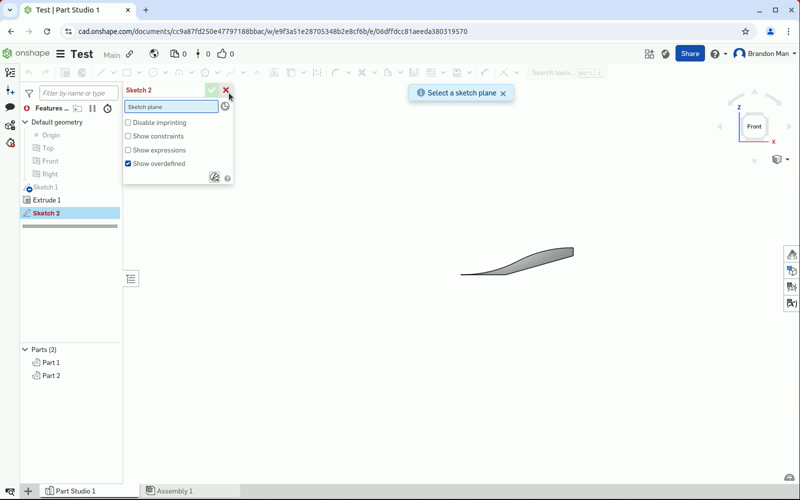
mouse_move(73, 163)
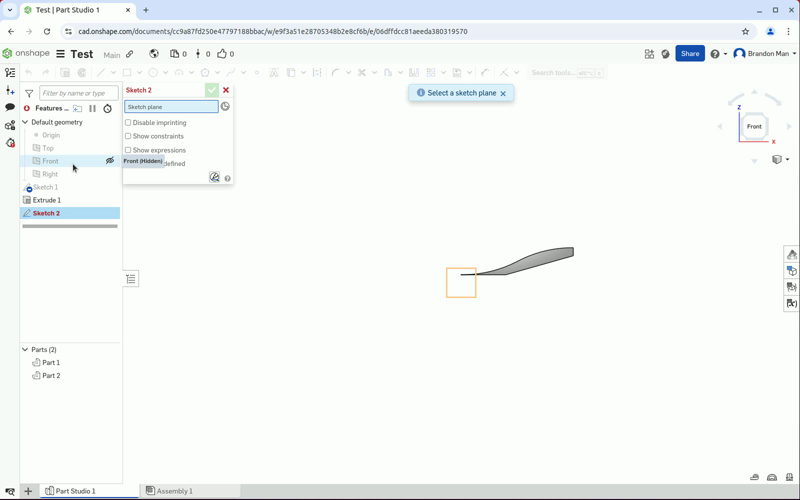
click(73, 163)
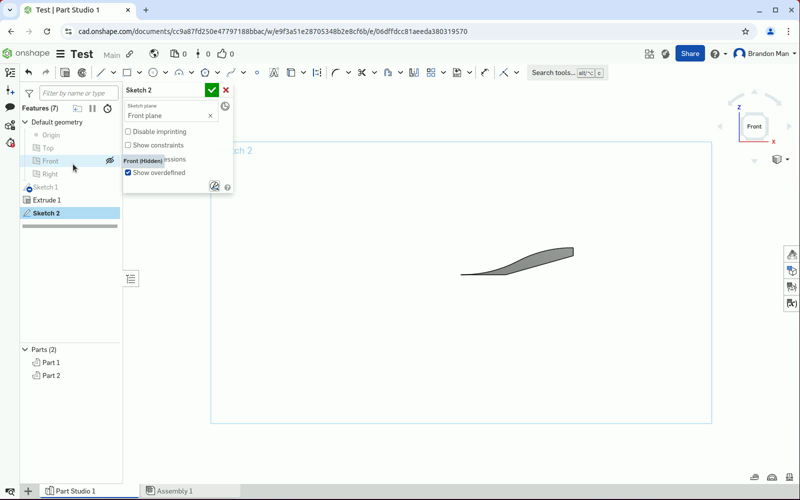
mouse_move(73, 352)
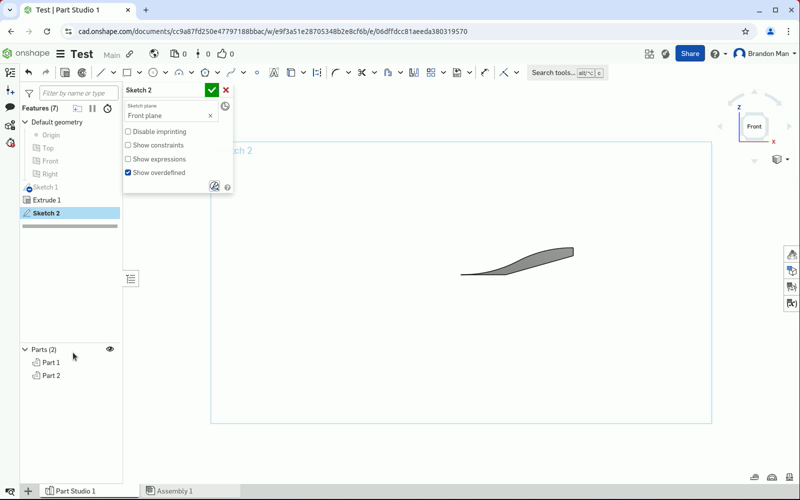
key(y)
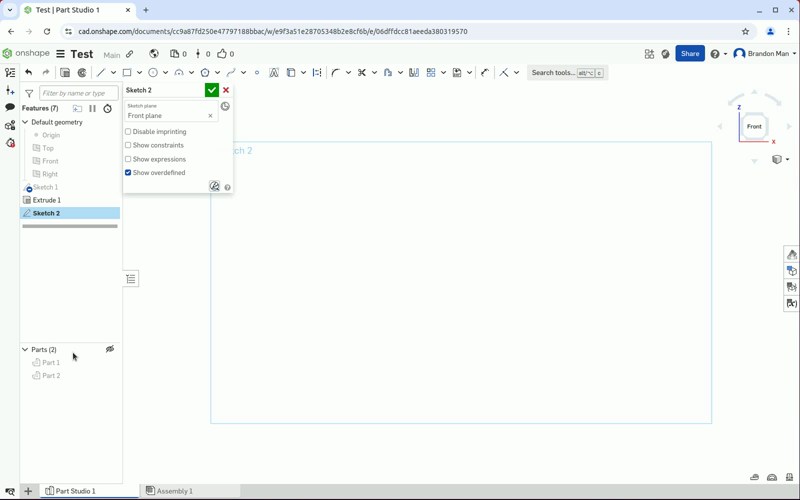
key(l)
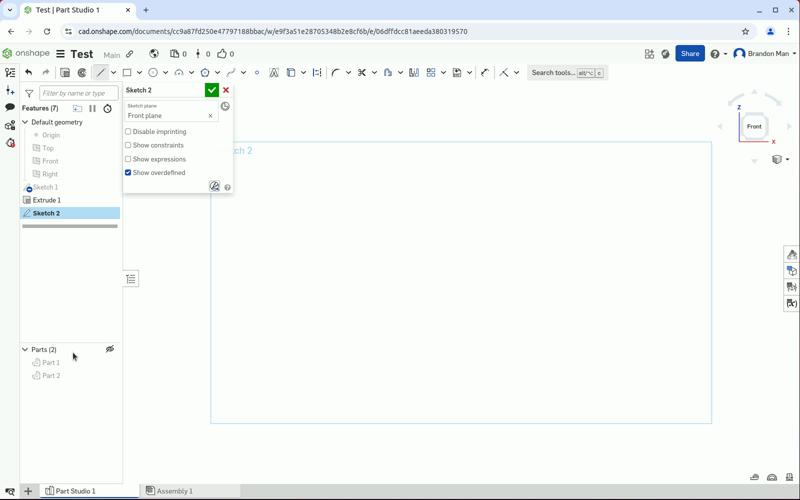
key_down(shift)
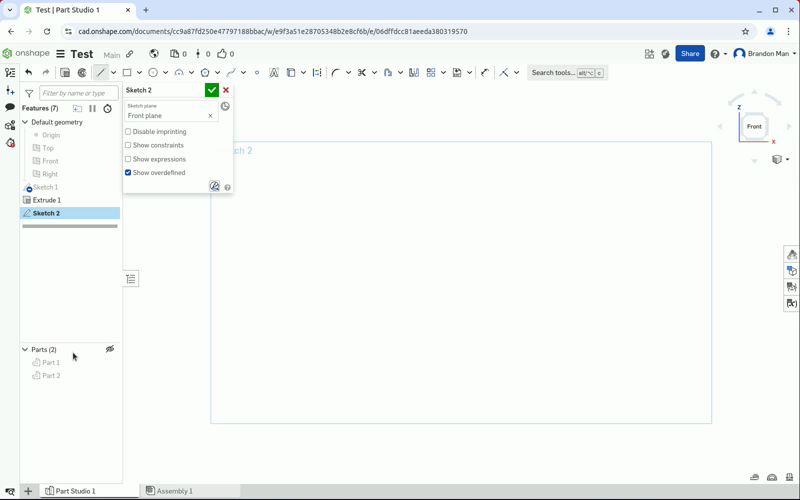
mouse_move(460, 282)
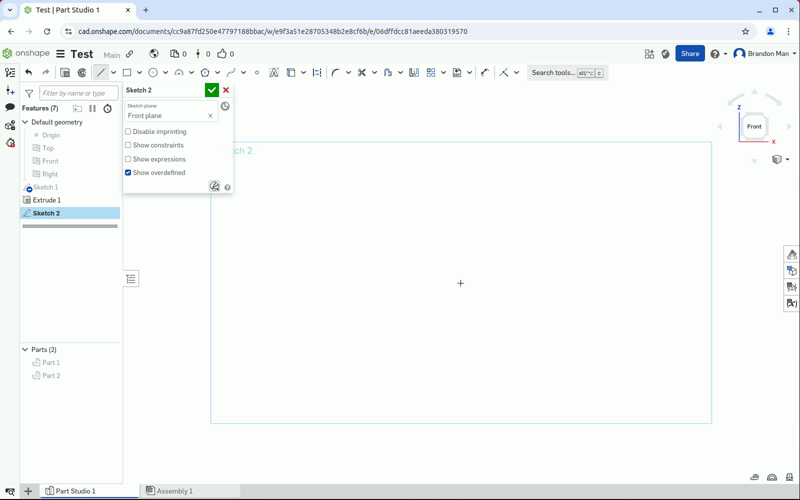
click(460, 282)
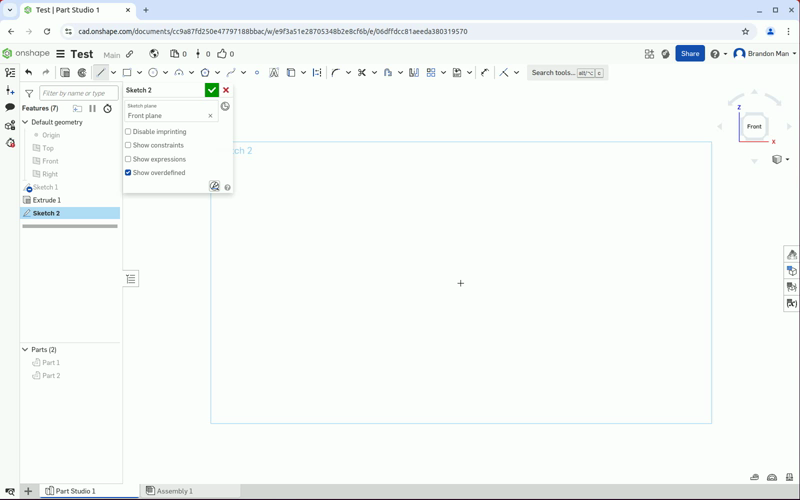
key_up(shift)
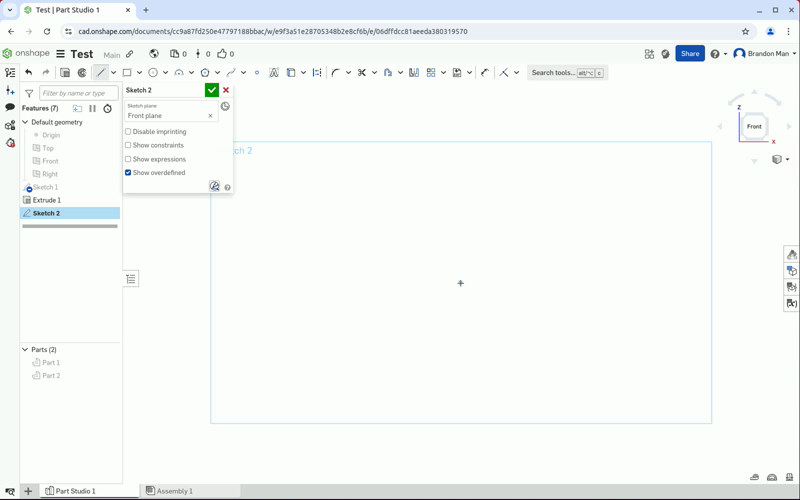
key_down(shift)
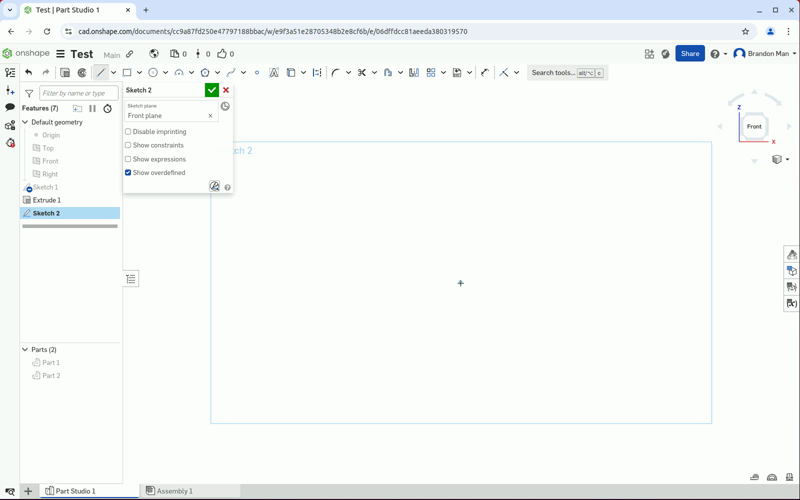
mouse_move(490, 282)
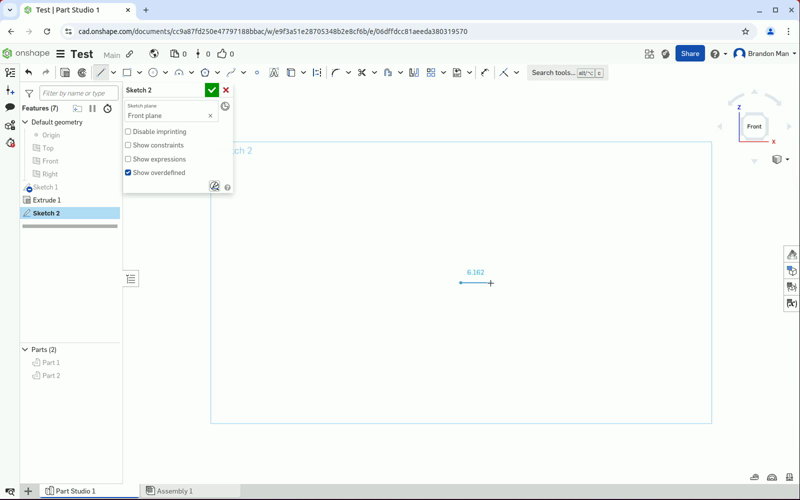
mouse_move(478, 282)
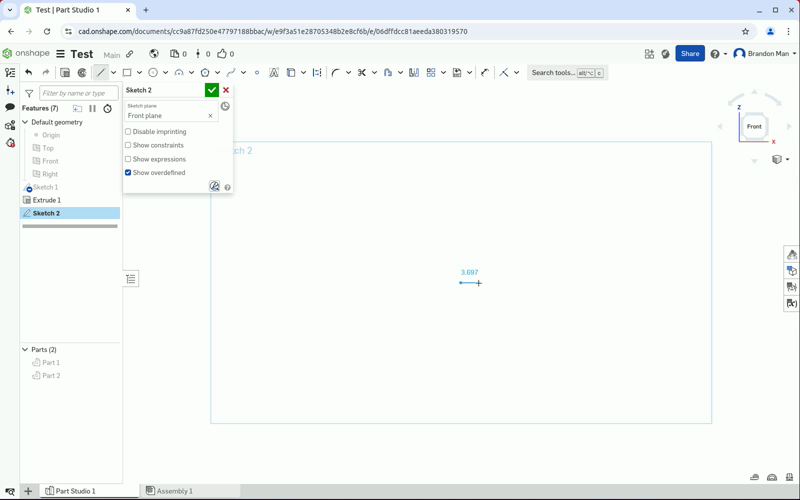
click(478, 282)
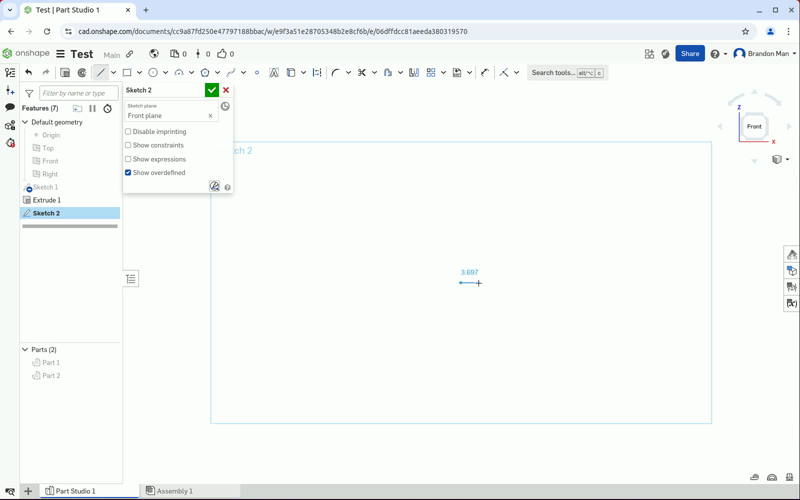
key_up(shift)
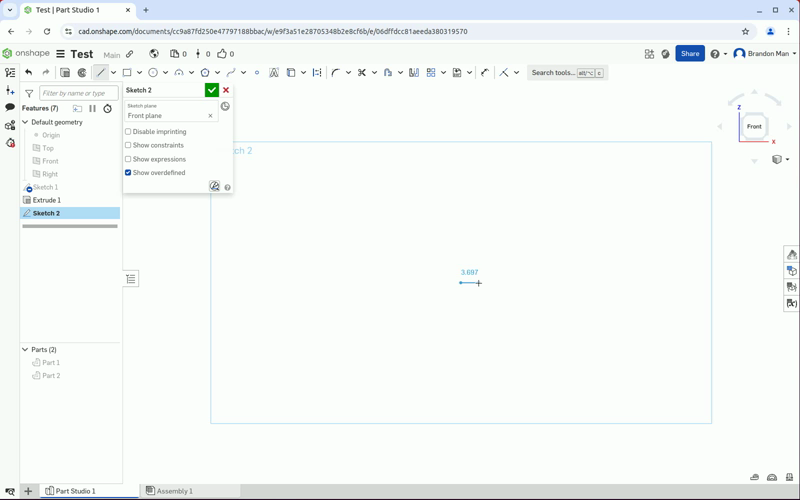
key_down(shift)
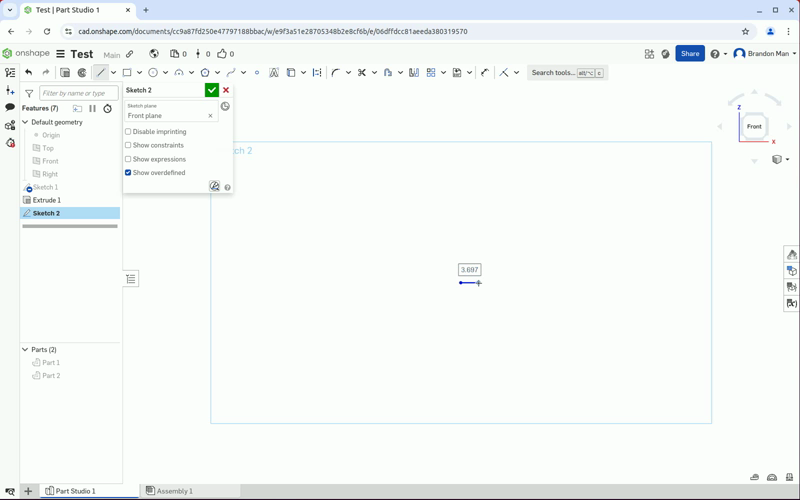
mouse_move(508, 282)
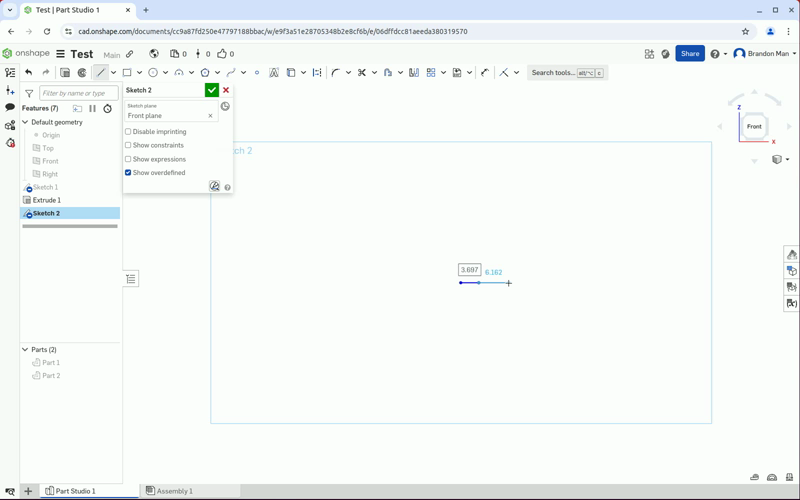
mouse_move(507, 275)
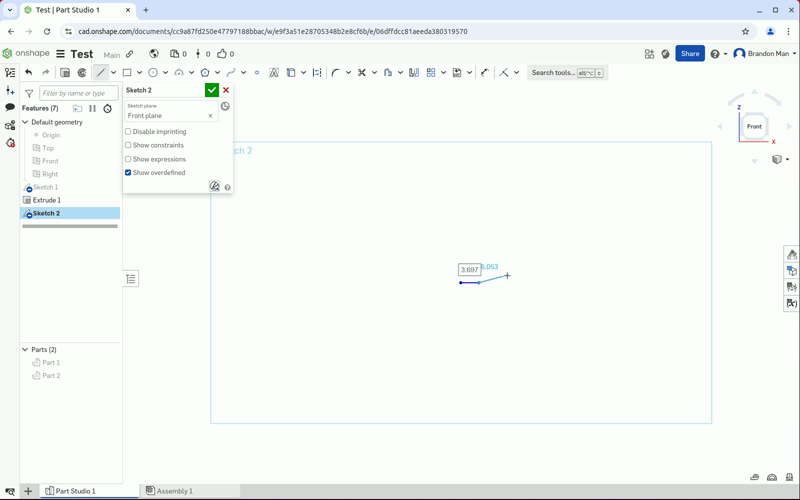
click(507, 275)
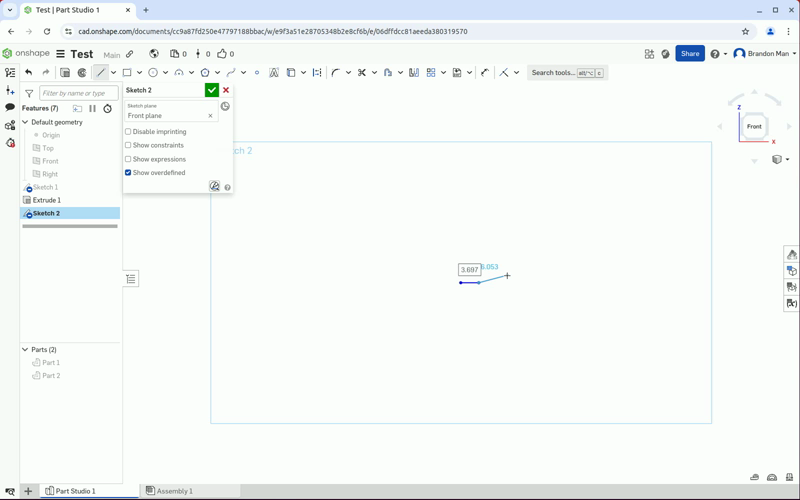
key_up(shift)
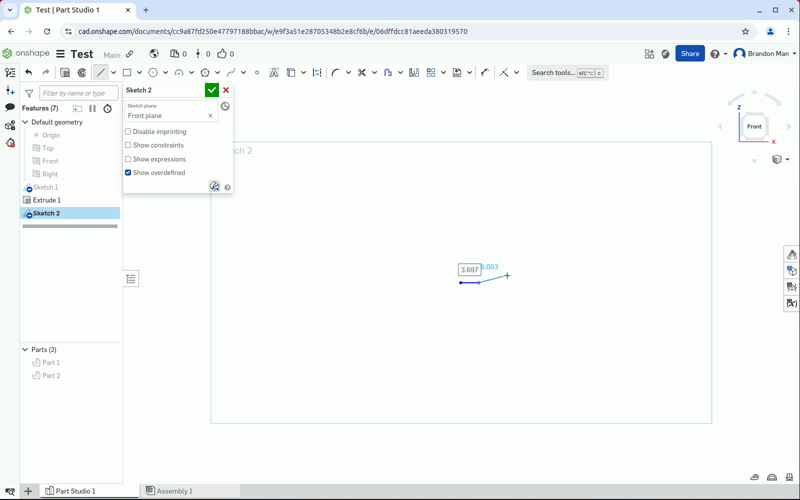
key_down(shift)
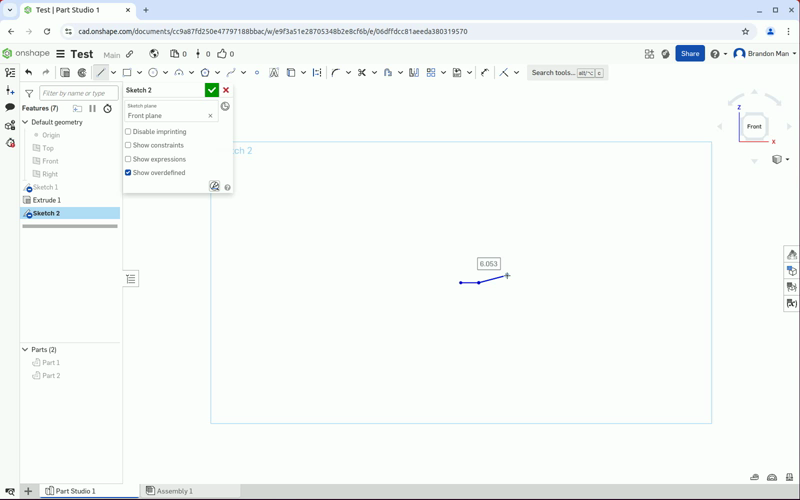
mouse_move(537, 275)
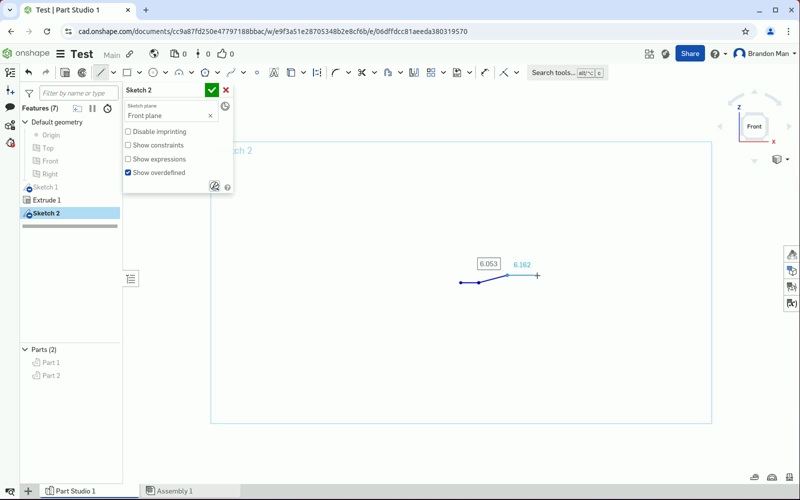
mouse_move(460, 275)
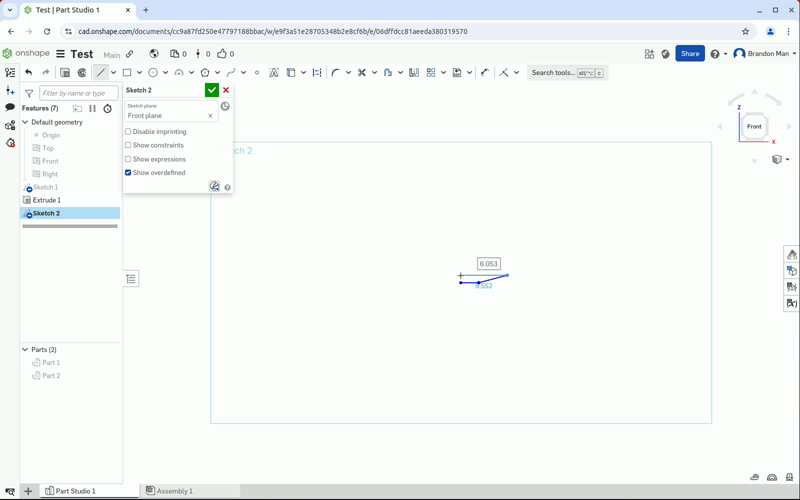
click(460, 275)
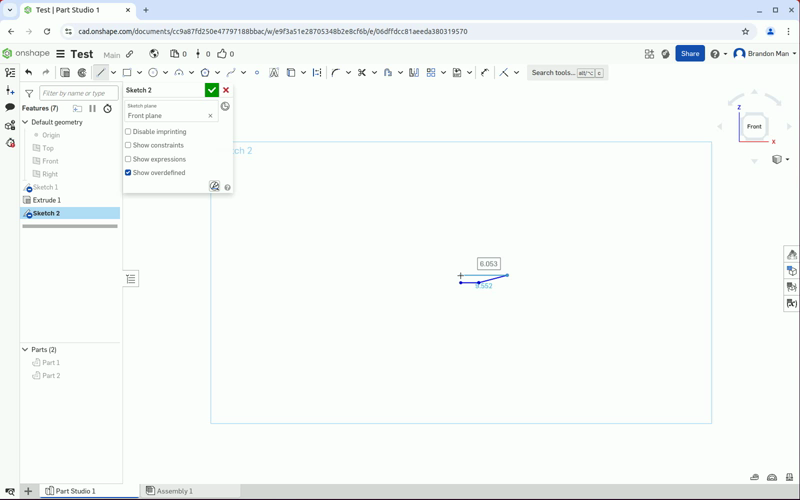
key_up(shift)
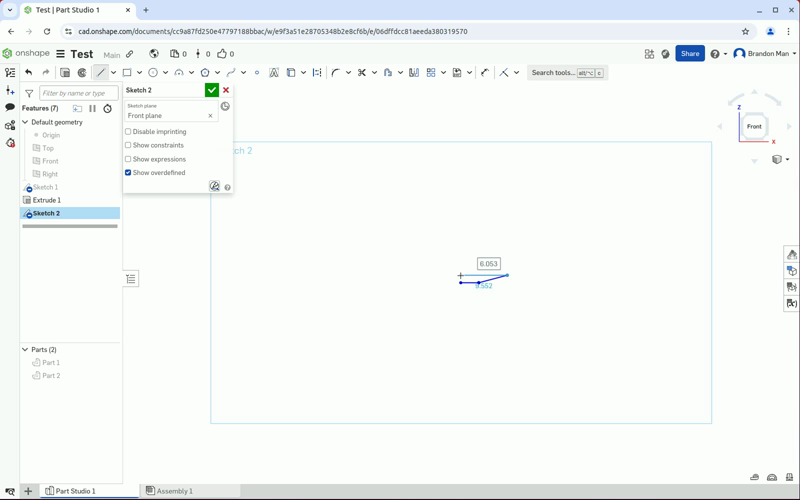
mouse_move(490, 275)
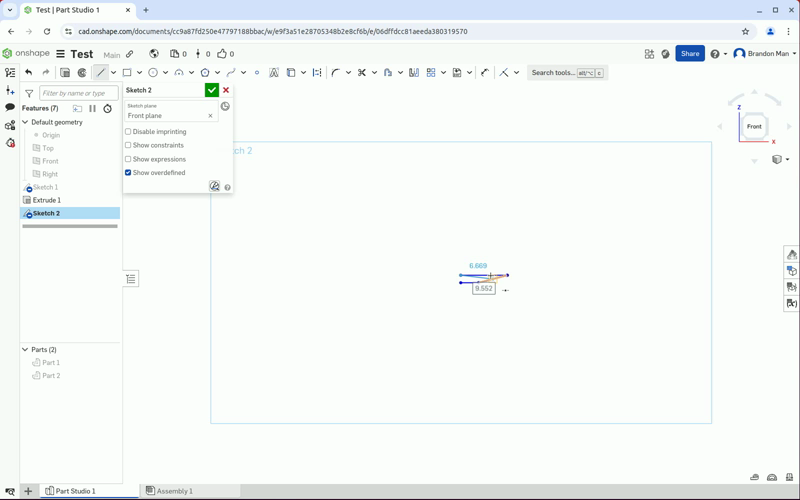
key_down(shift)
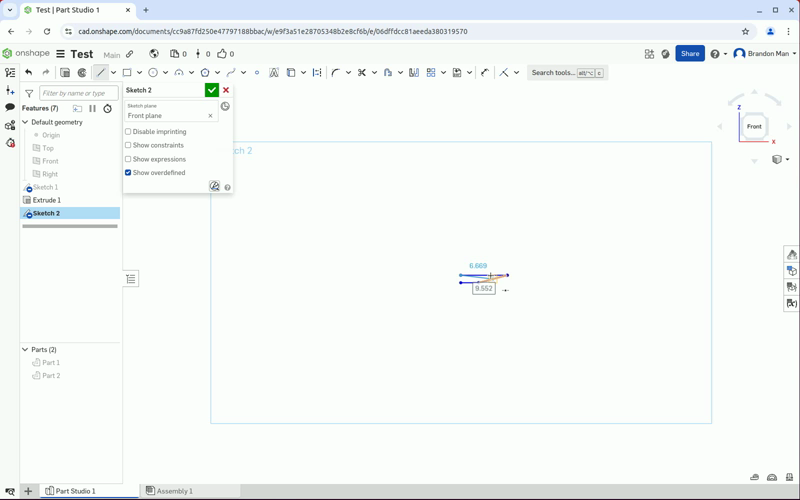
mouse_move(460, 282)
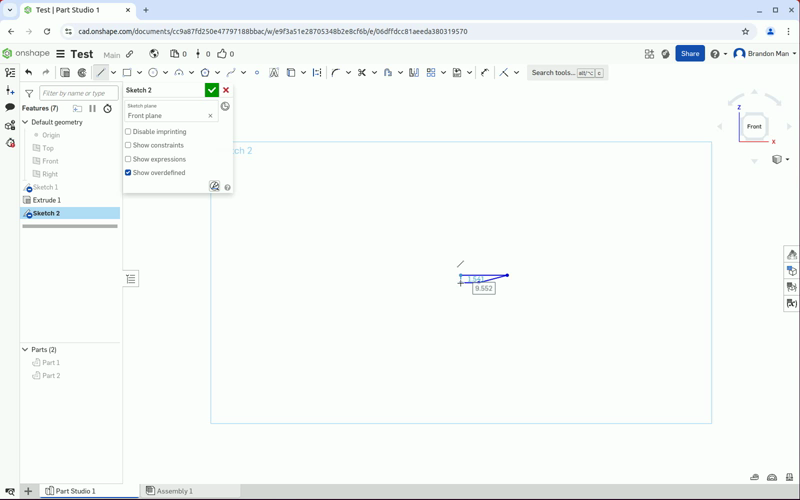
key_up(shift)
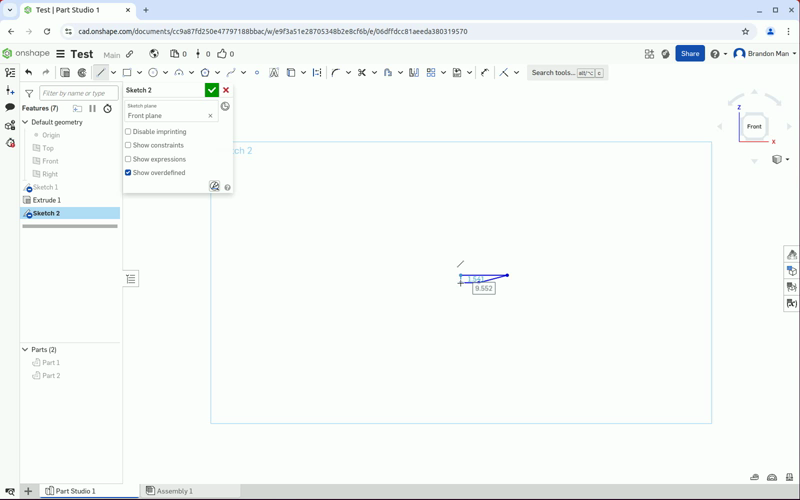
click(460, 282)
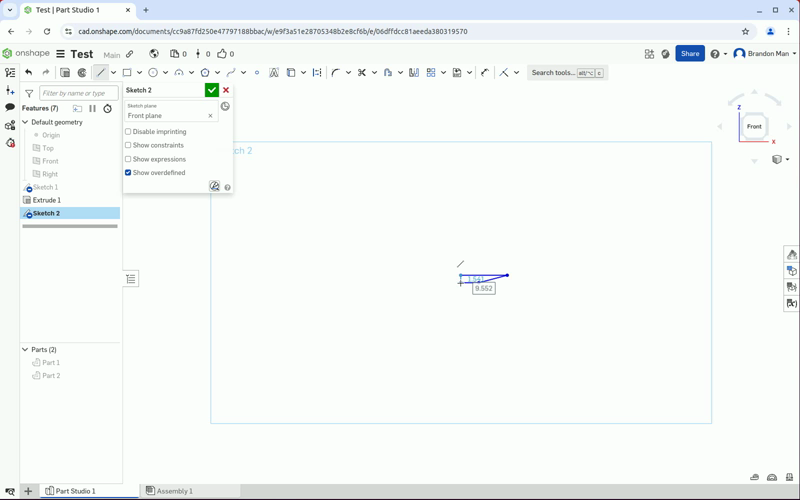
key(esc)
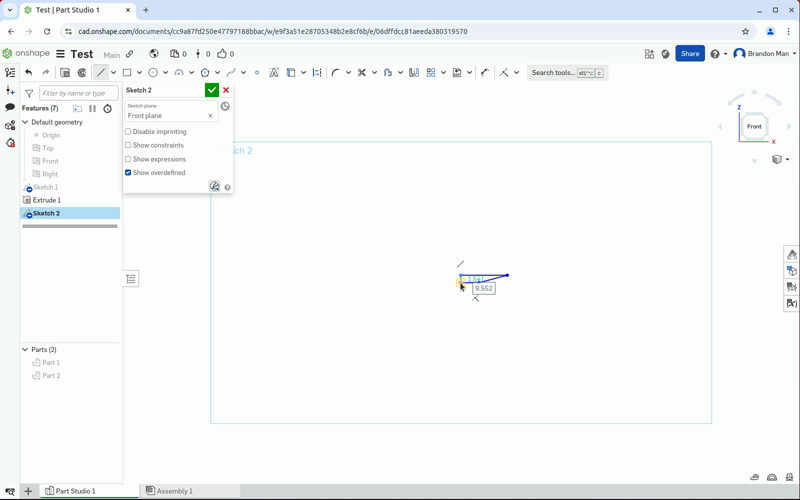
mouse_move(488, 278)
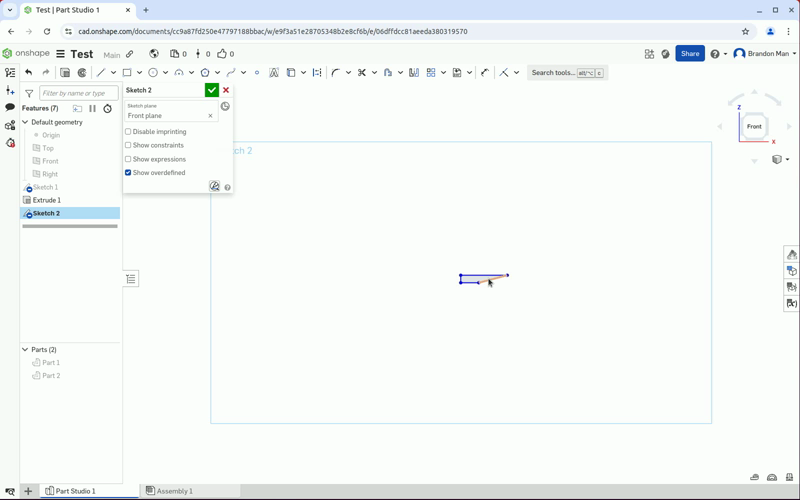
scroll(6)
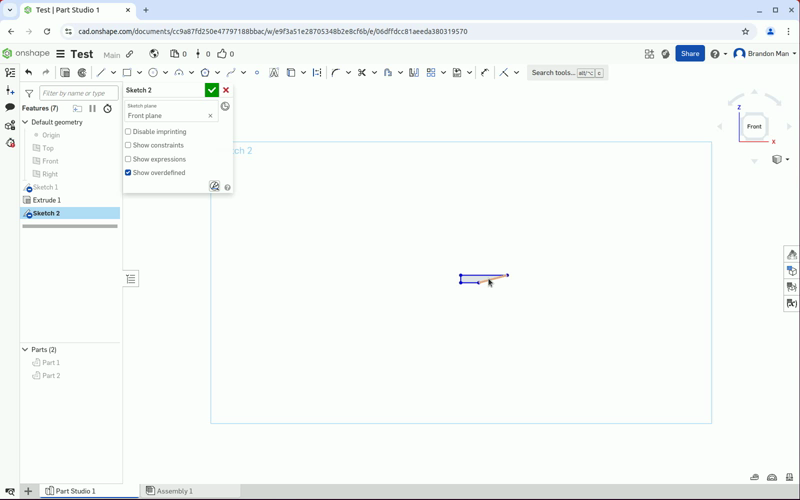
scroll(6)
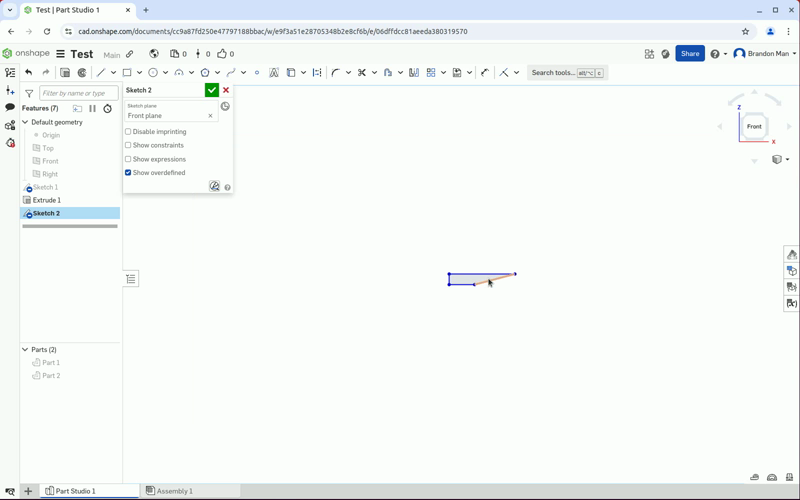
scroll(6)
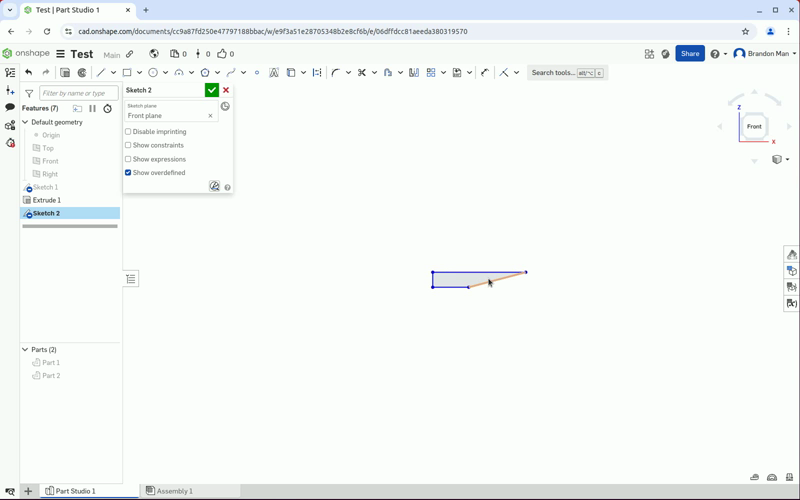
scroll(6)
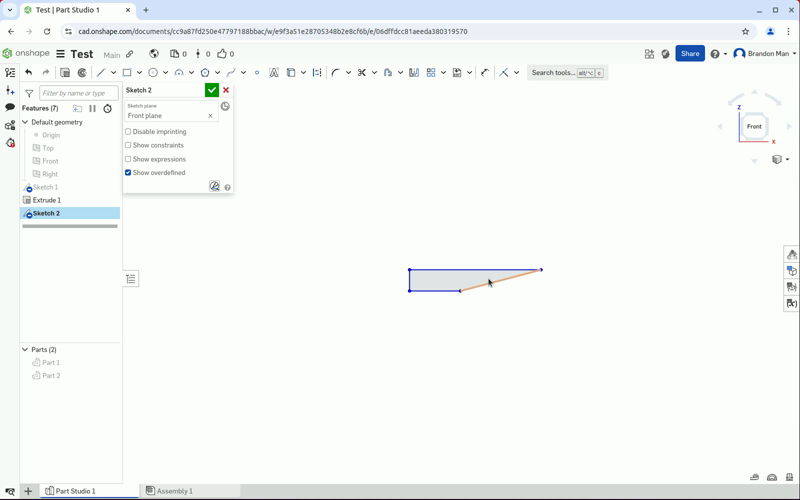
scroll(6)
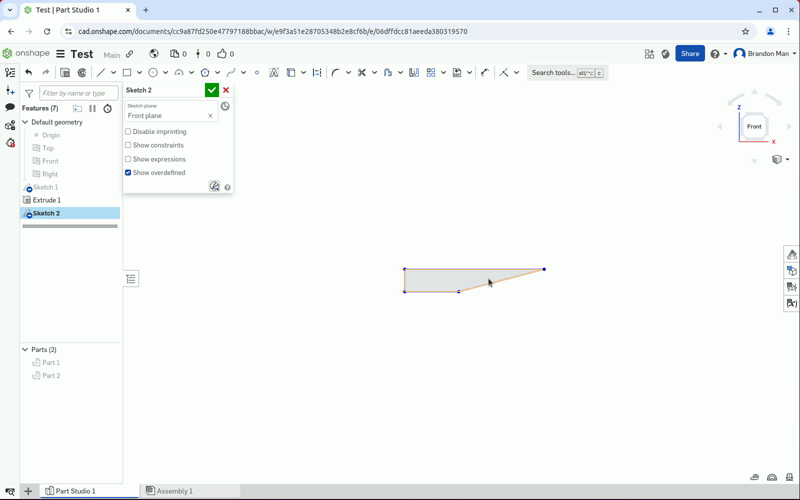
scroll(6)
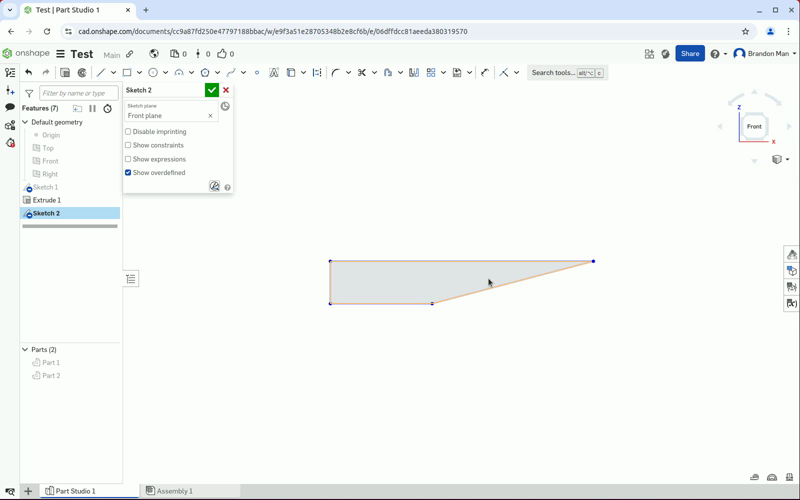
scroll(6)
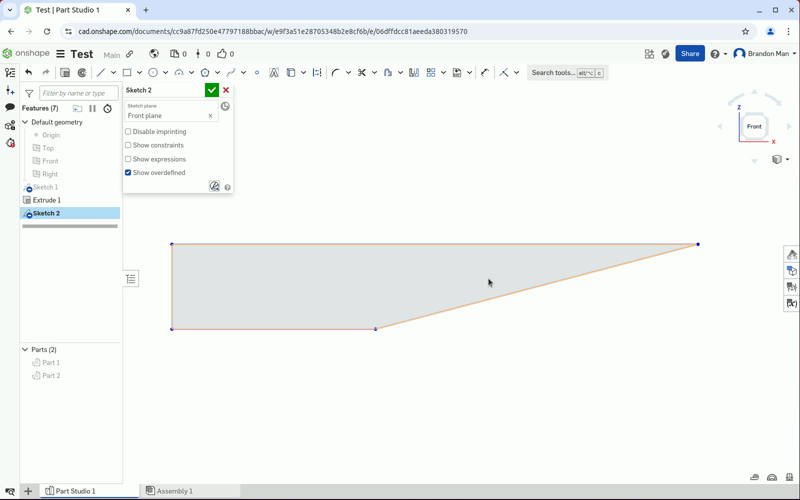
click(488, 278)
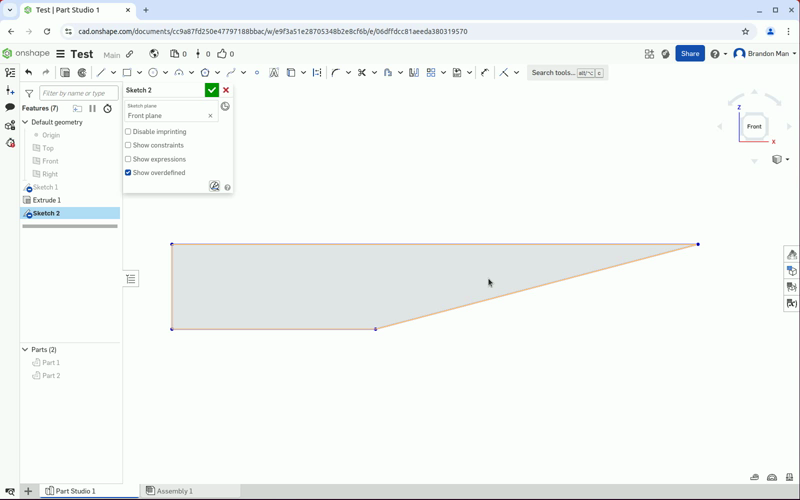
scroll(-6)
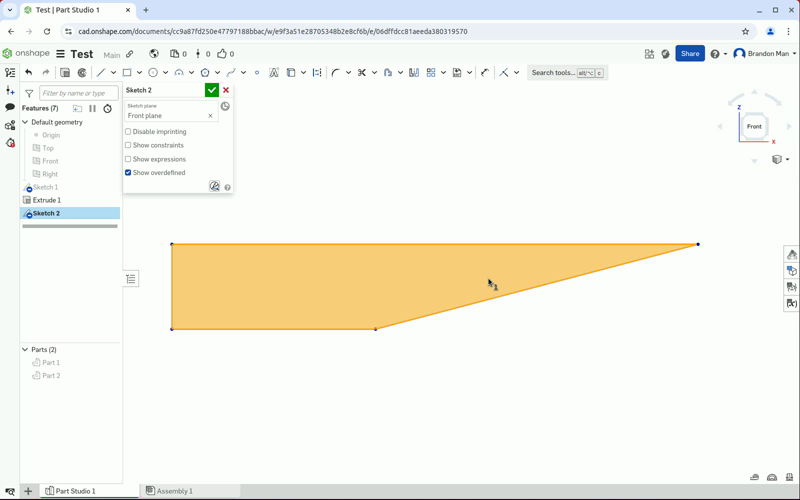
scroll(-6)
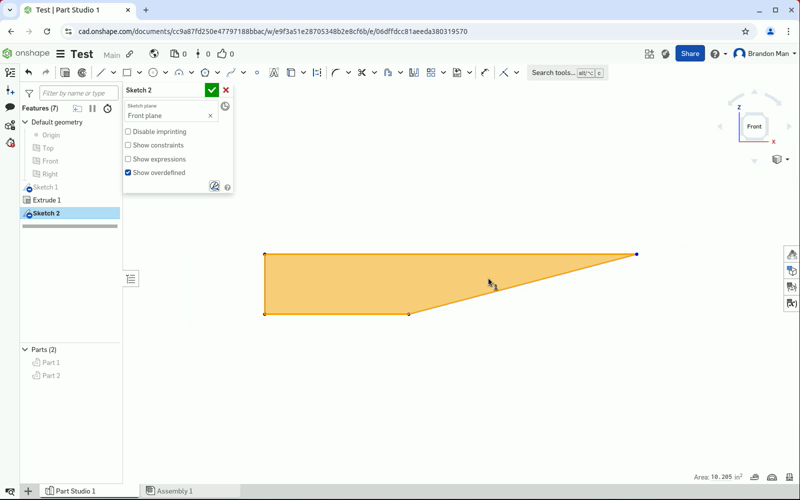
scroll(-6)
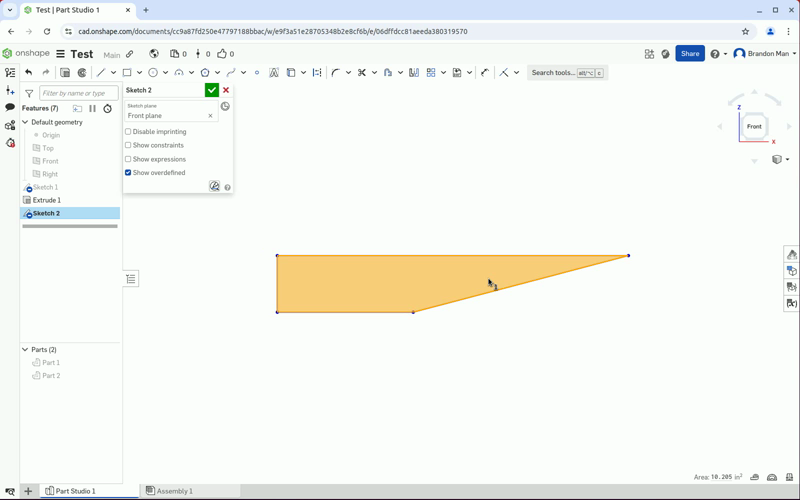
scroll(-6)
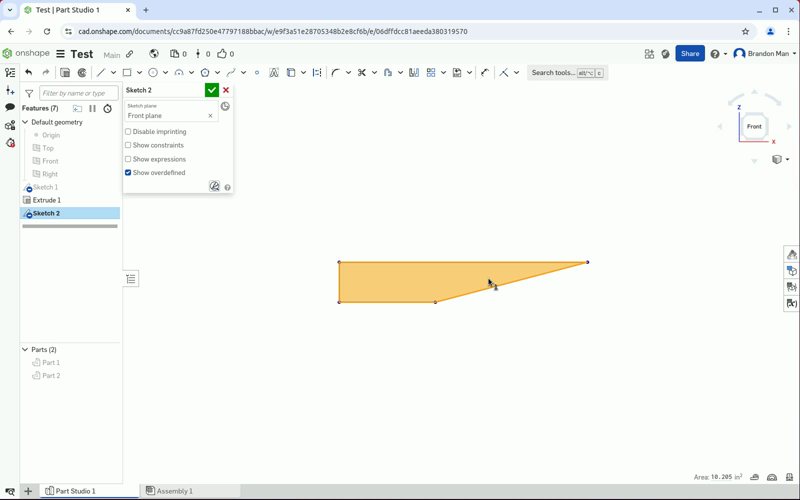
scroll(-6)
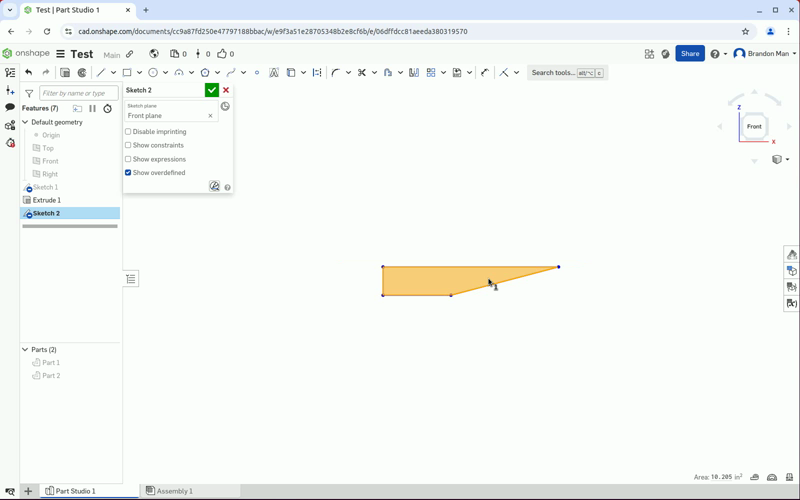
scroll(-6)
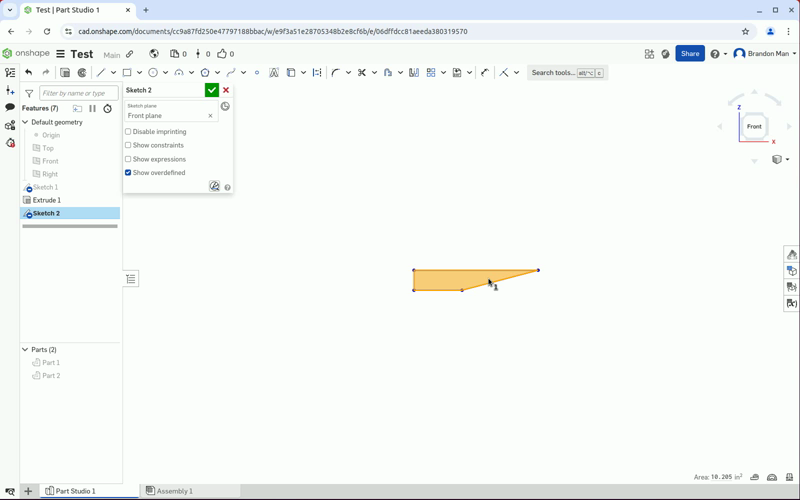
scroll(-6)
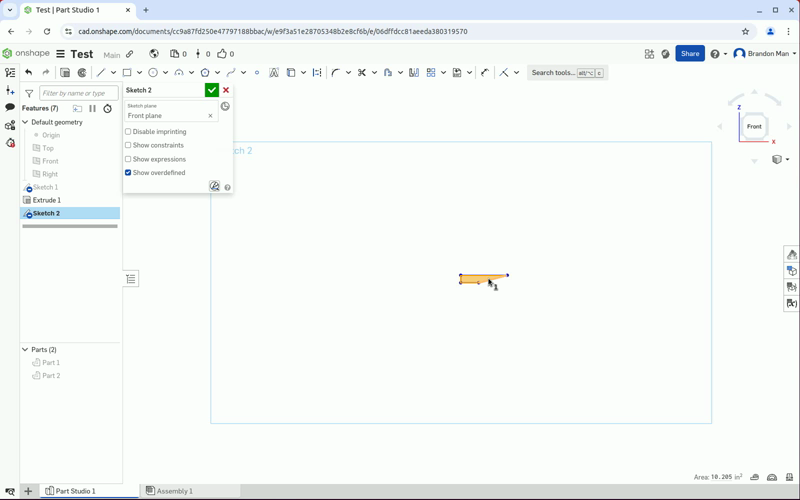
mouse_move(73, 352)
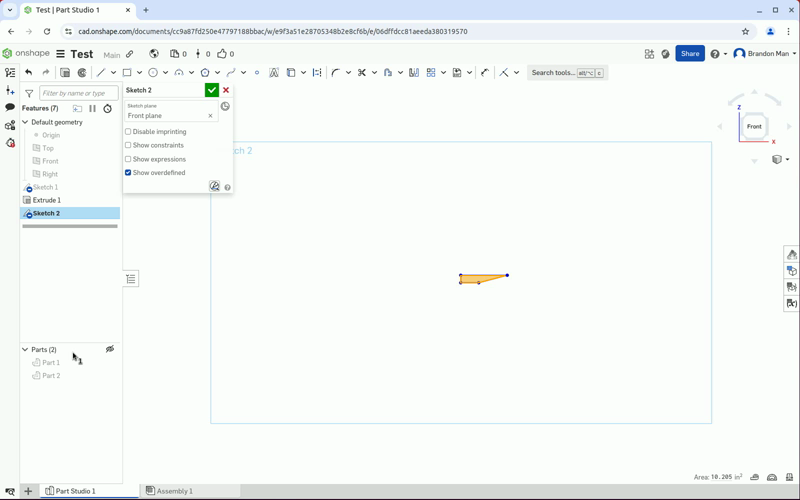
key(shift+y)
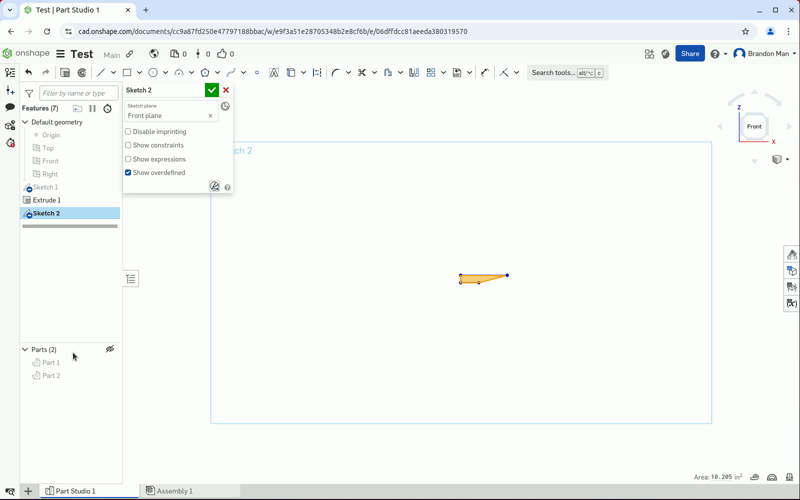
key(shift+e)
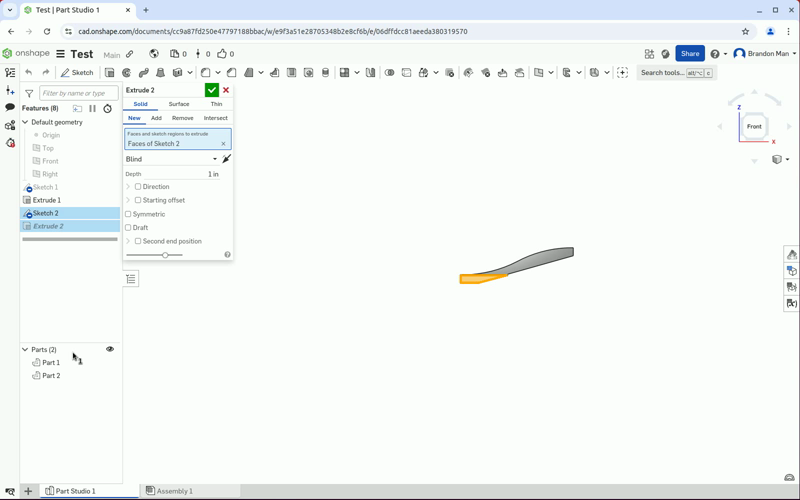
mouse_move(143, 106)
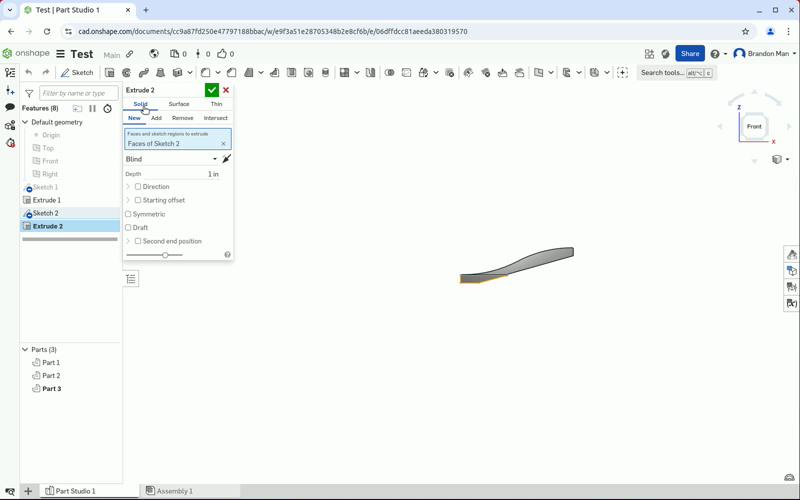
click(143, 106)
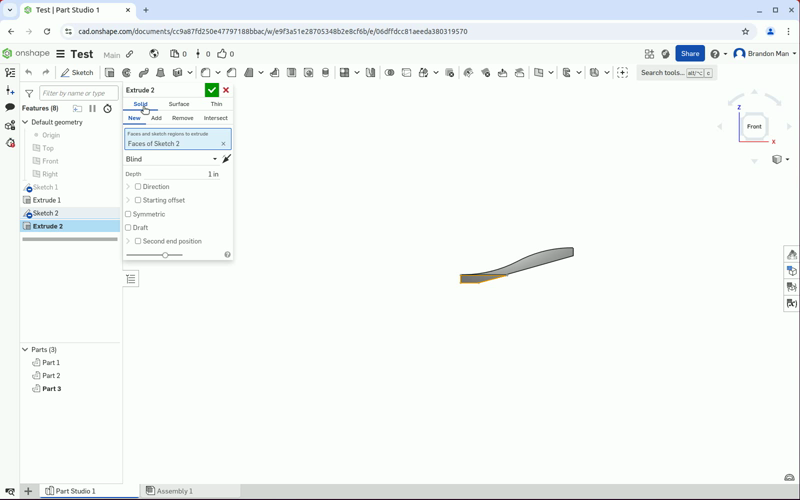
mouse_move(137, 120)
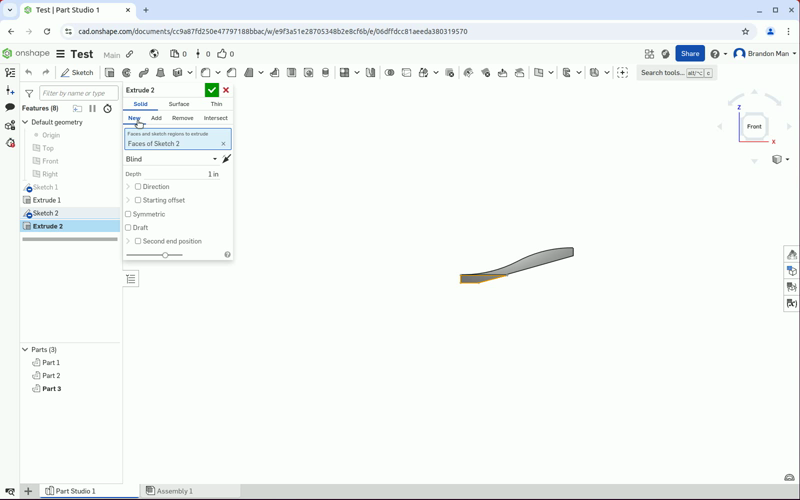
click(137, 120)
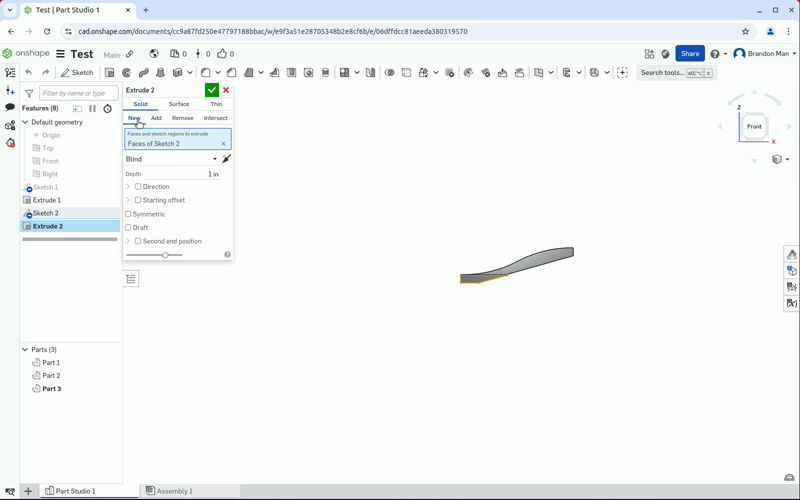
key(tab, 4)
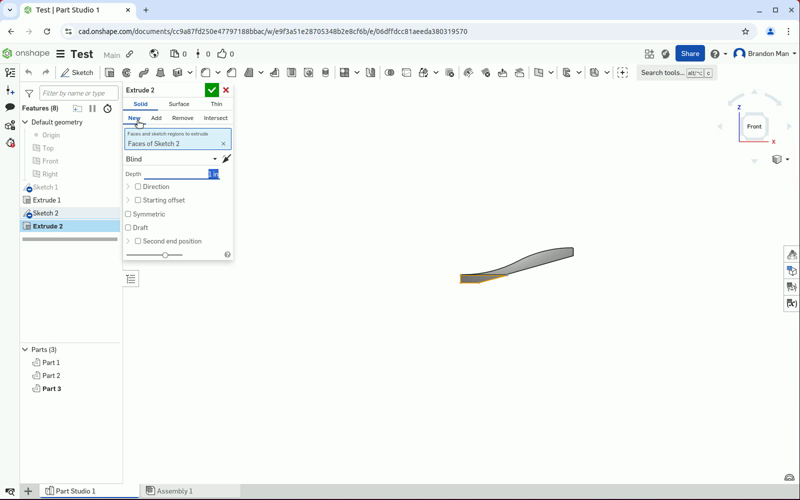
text(-0.722)
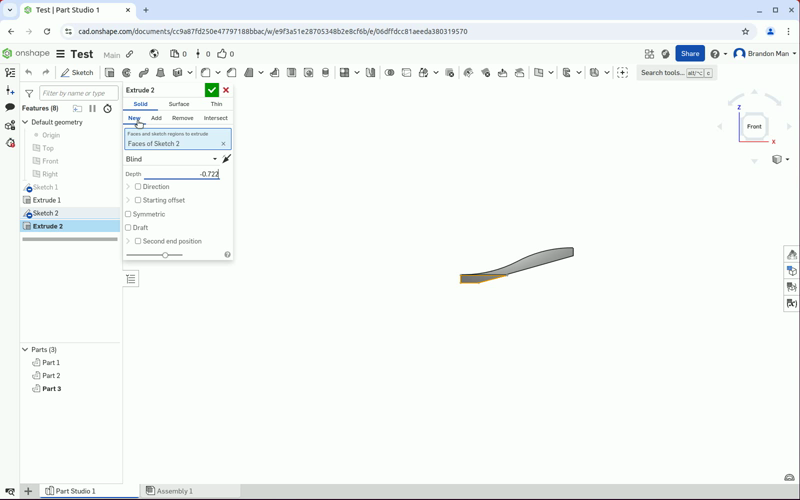
key(enter)
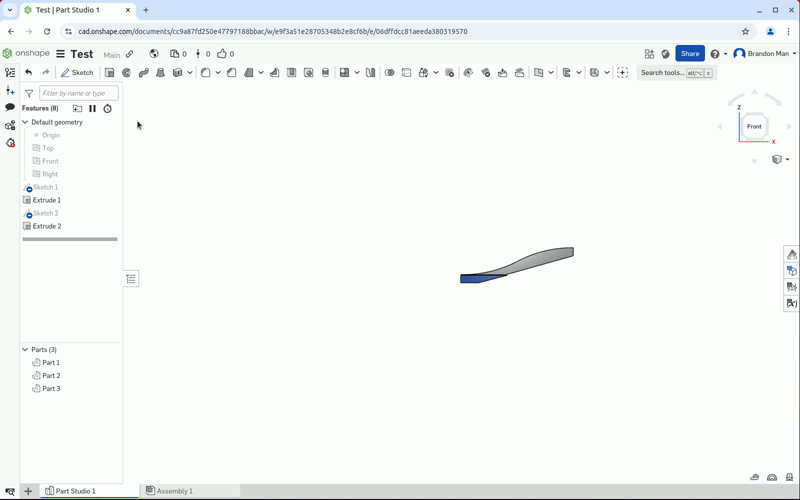
key(shift+h)
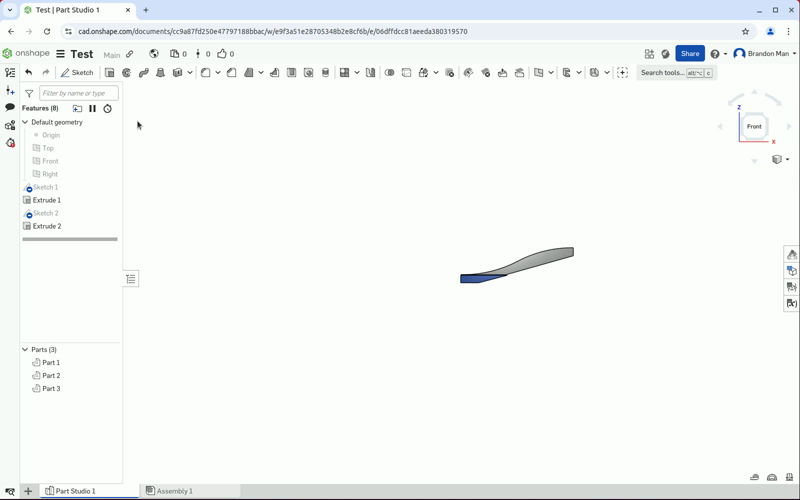
key(shift+h)
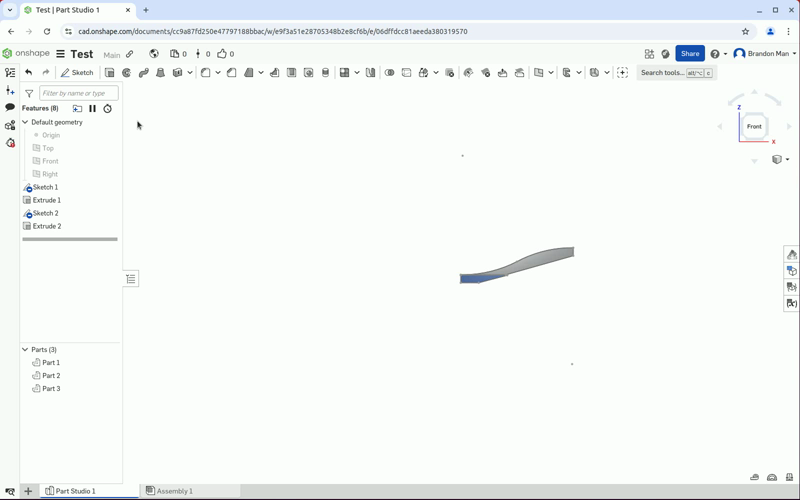
key(shift+7)
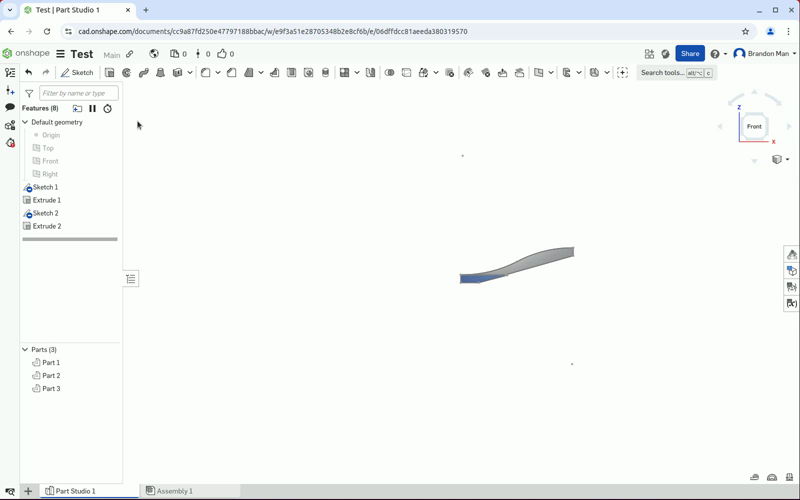
key(left, 2)
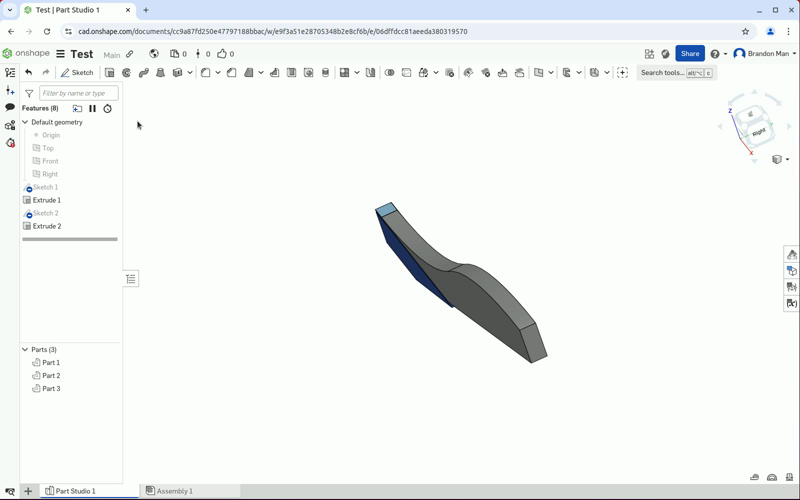
key(down, 2)
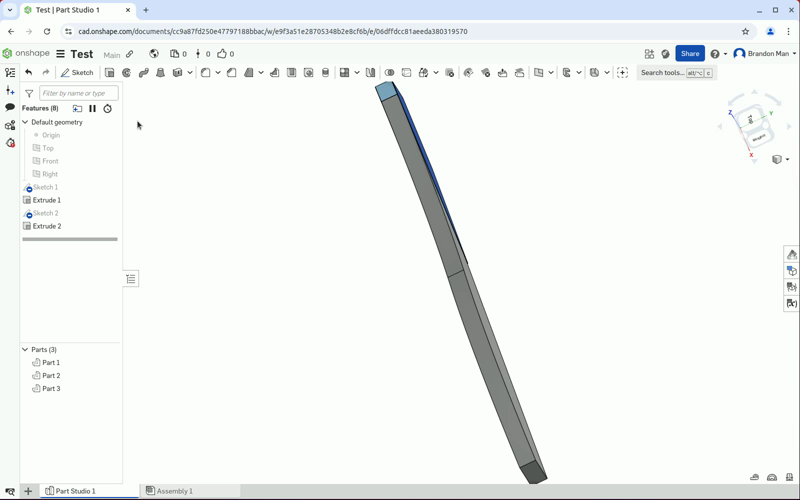
key(up, 2)
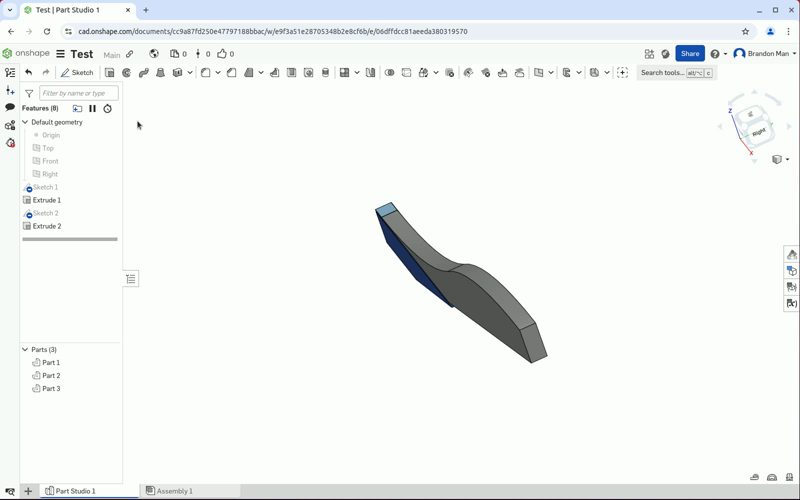
key(right, 2)
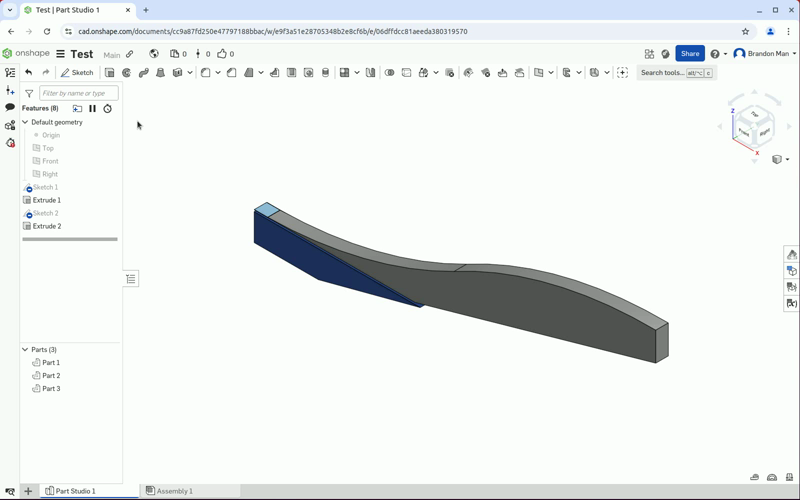
mouse_move(73, 189)
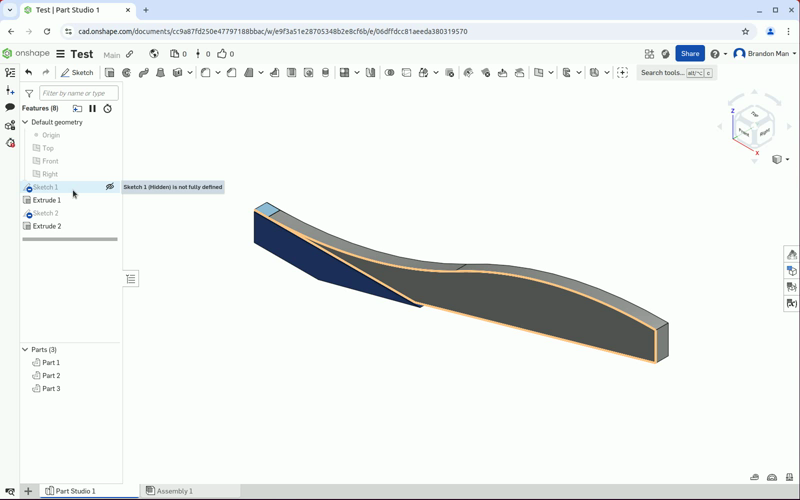
click(73, 189)